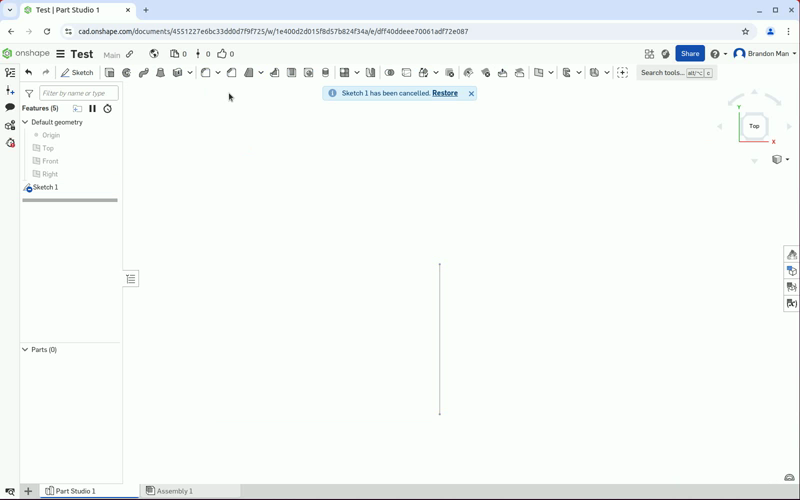
key(shift+h)
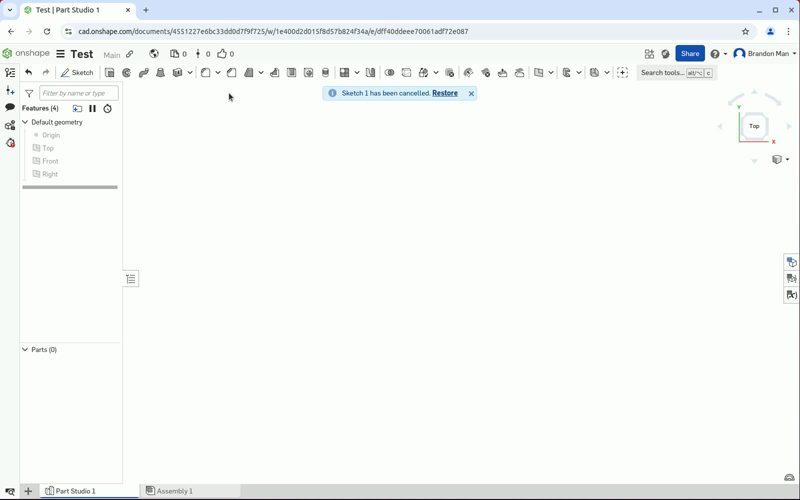
mouse_move(73, 352)
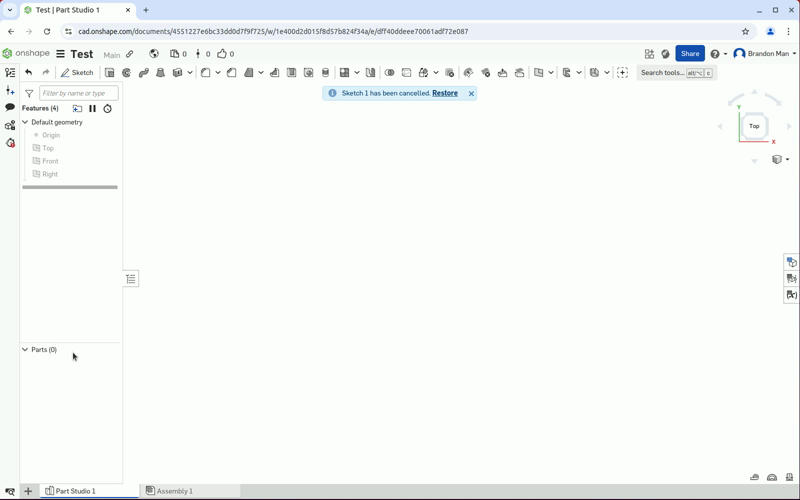
key(y)
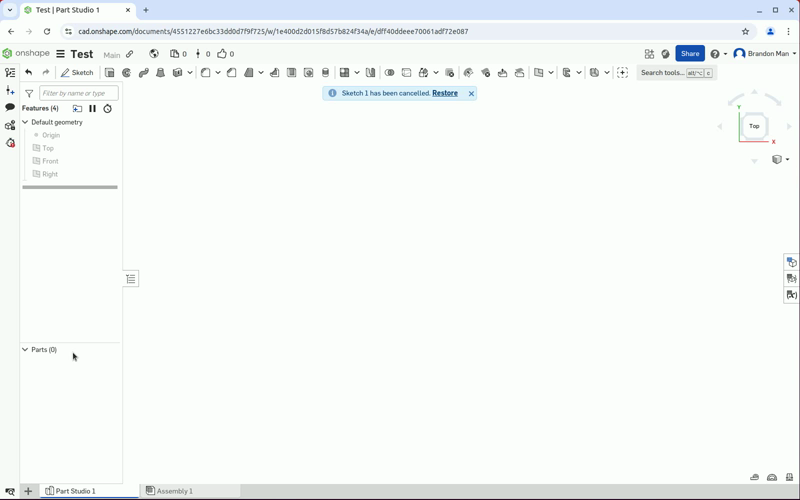
key(shift+p)
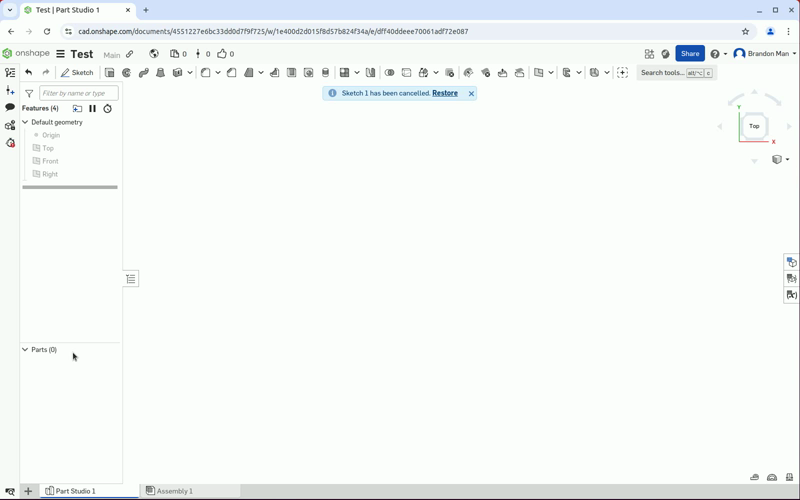
key(space)
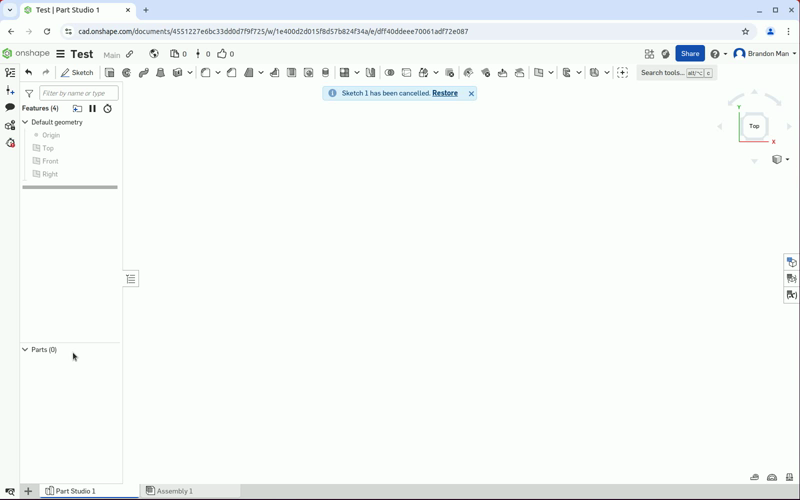
key_down(shift)
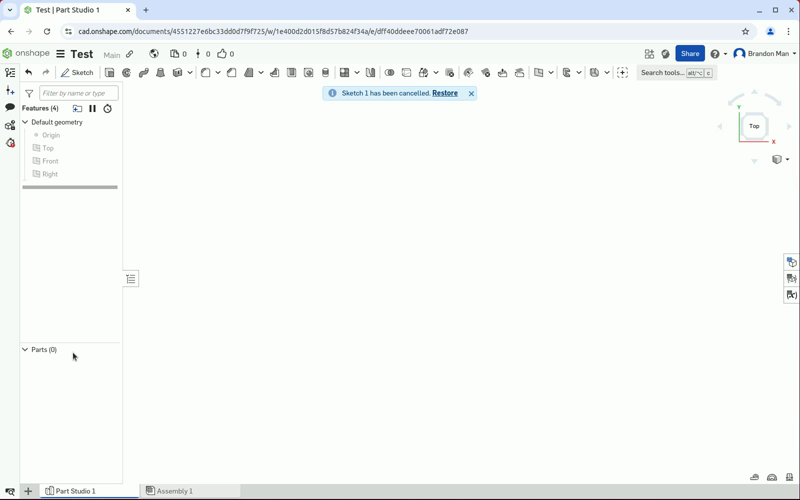
key(up)
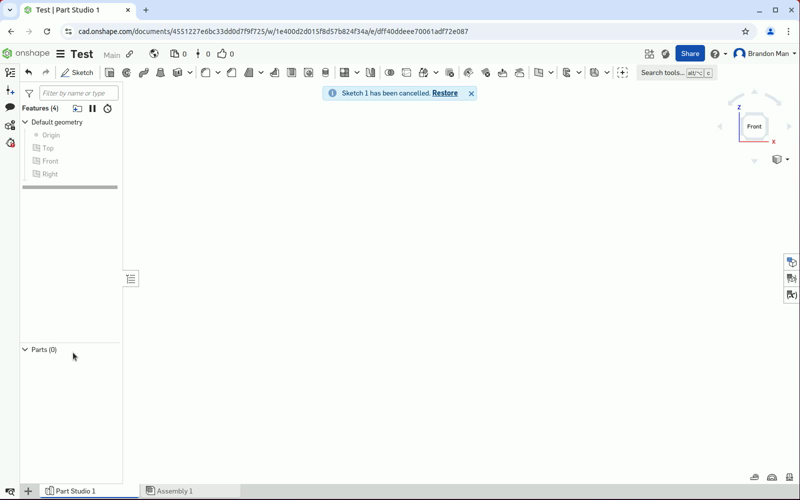
key_up(shift)
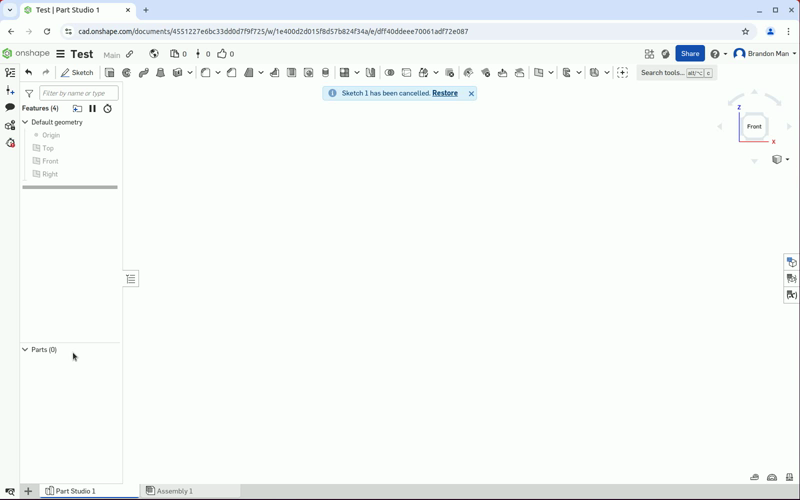
mouse_move(73, 352)
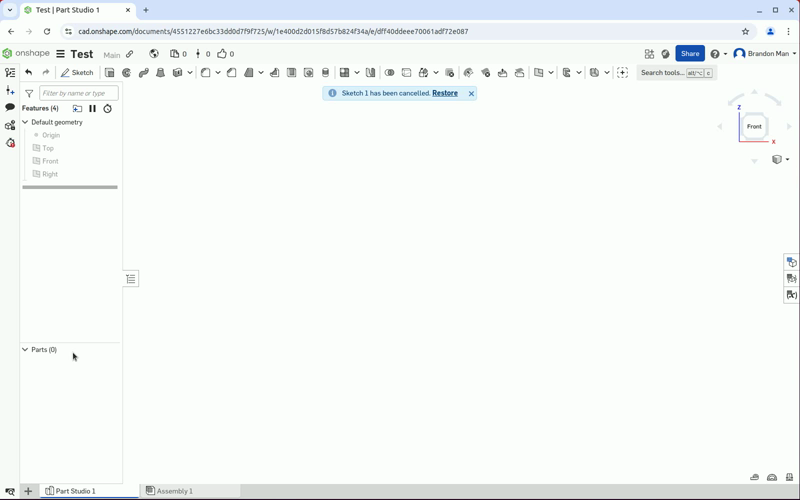
key(shift+y)
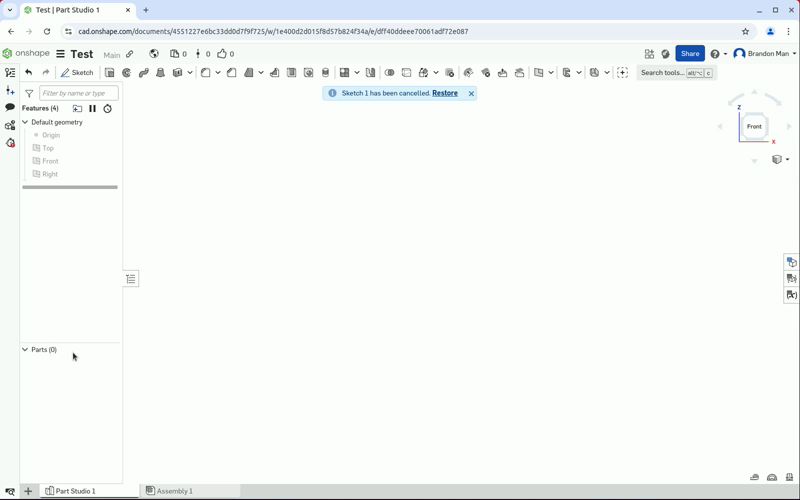
key(shift+s)
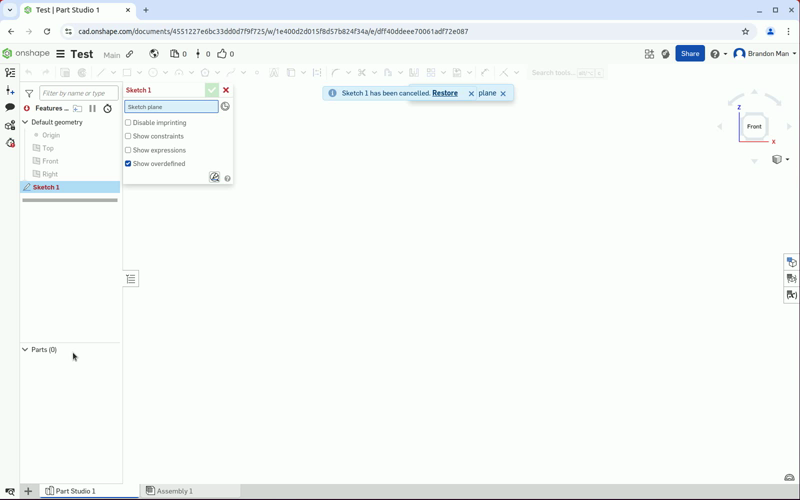
mouse_move(73, 163)
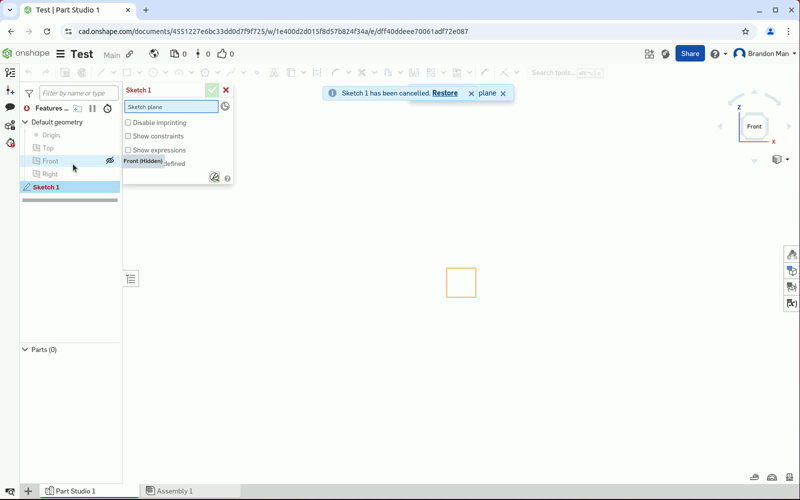
click(73, 163)
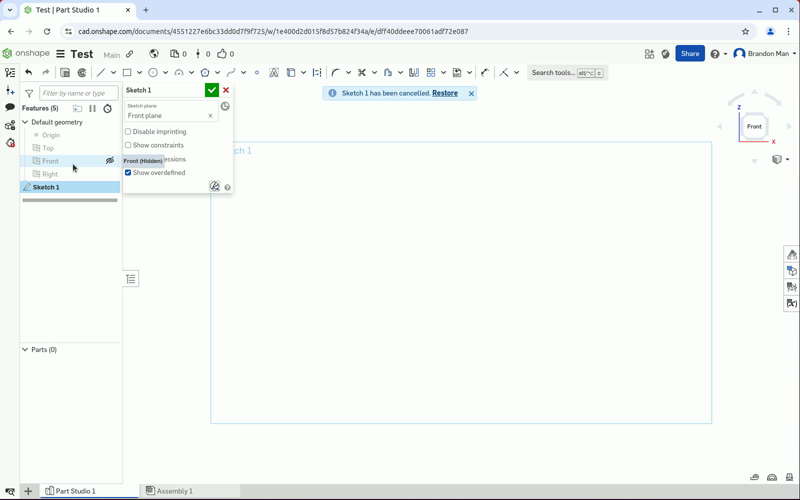
mouse_move(73, 352)
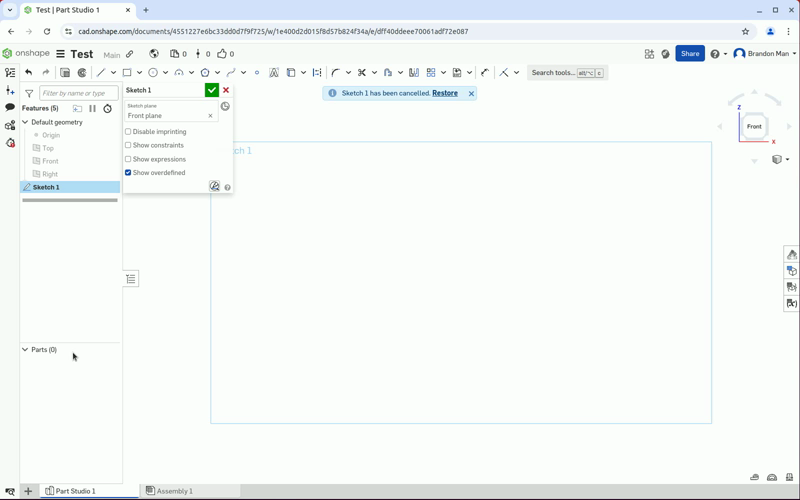
key(y)
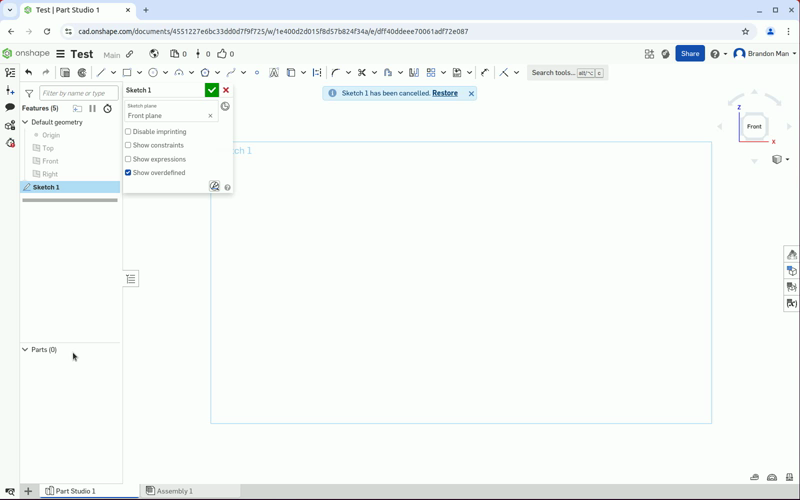
key(l)
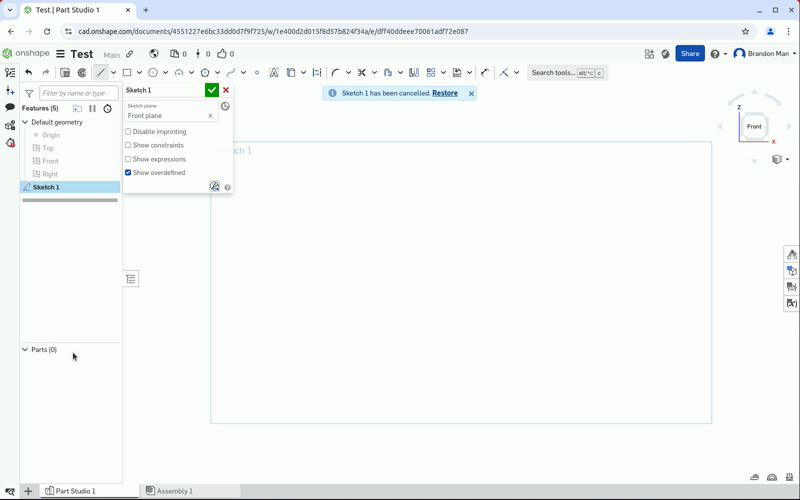
key_down(shift)
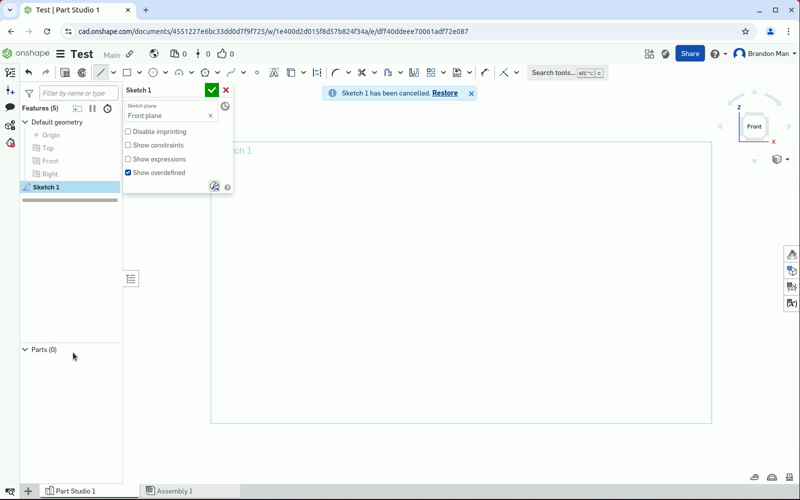
mouse_move(404, 282)
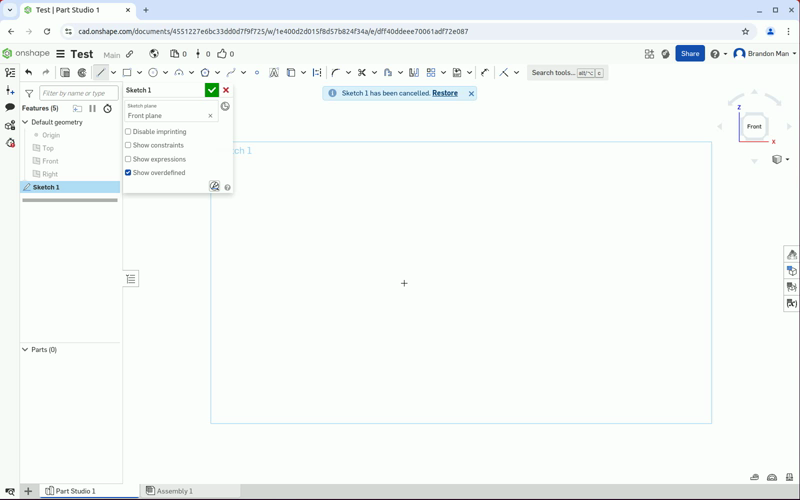
click(404, 282)
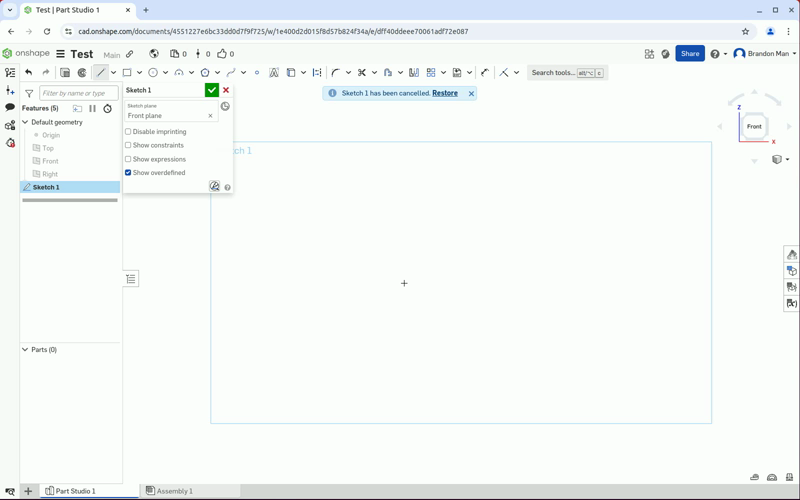
key_up(shift)
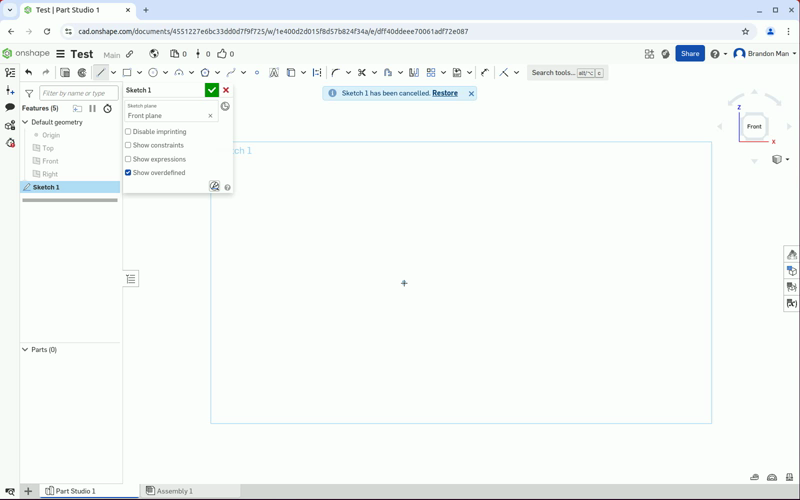
key_down(shift)
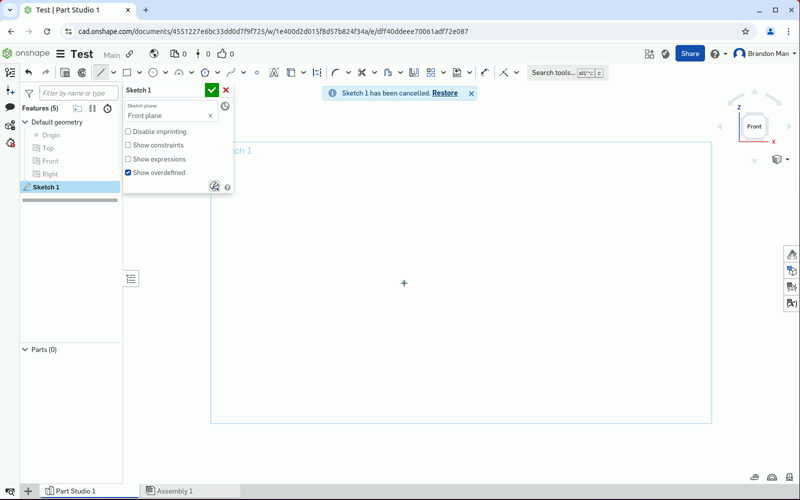
mouse_move(434, 282)
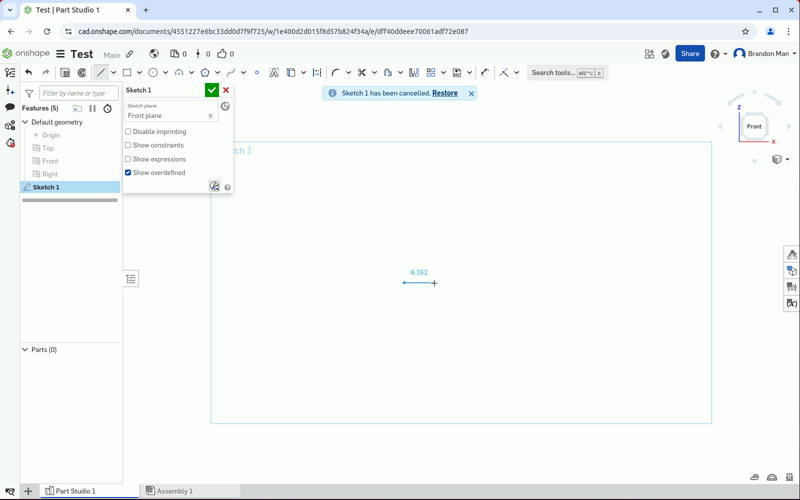
mouse_move(461, 282)
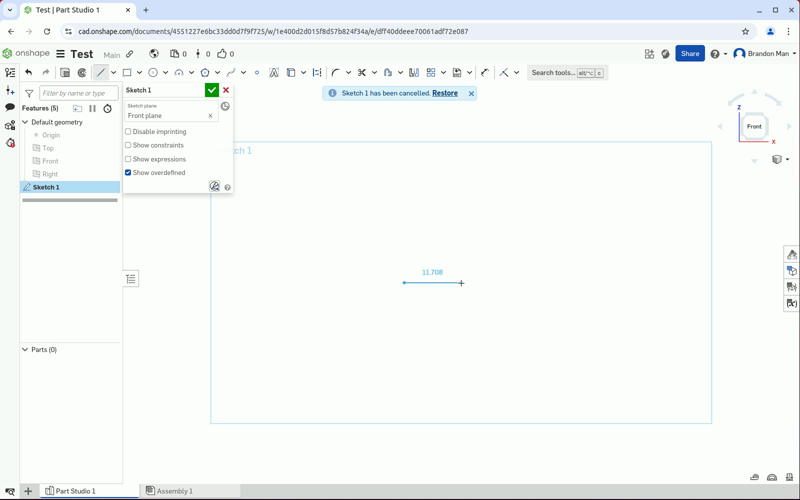
click(461, 282)
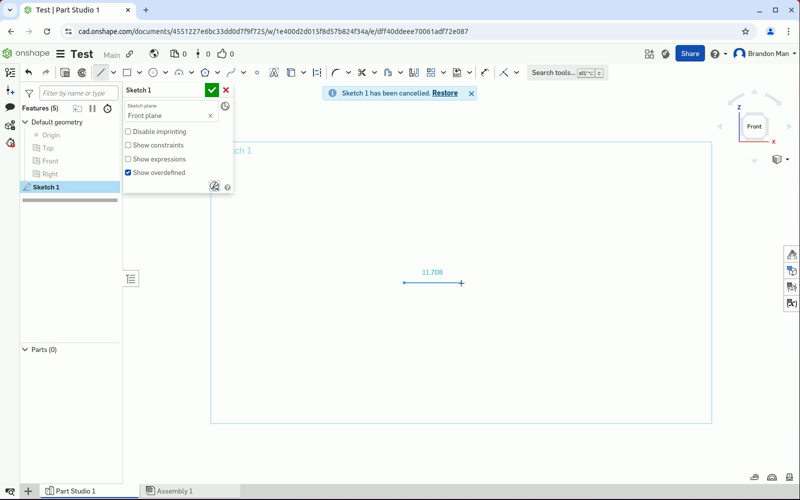
key_up(shift)
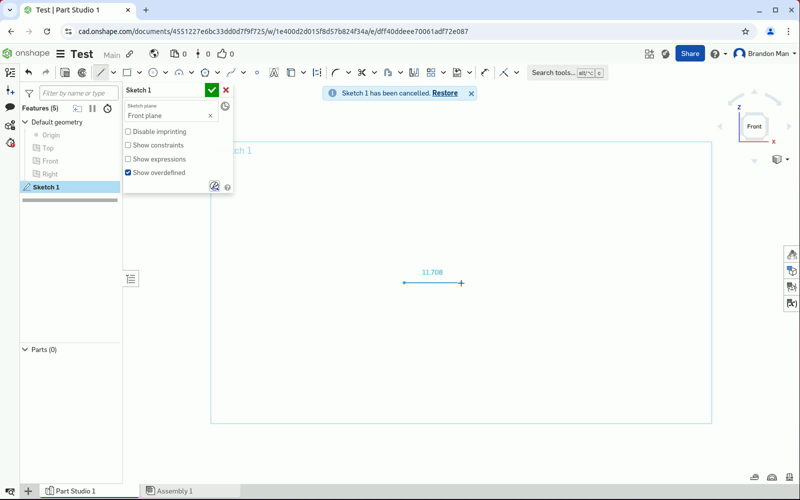
key_down(shift)
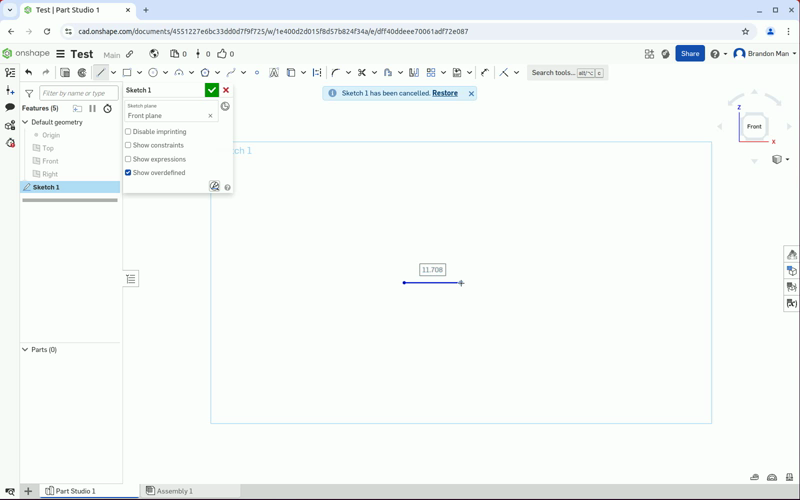
mouse_move(461, 198)
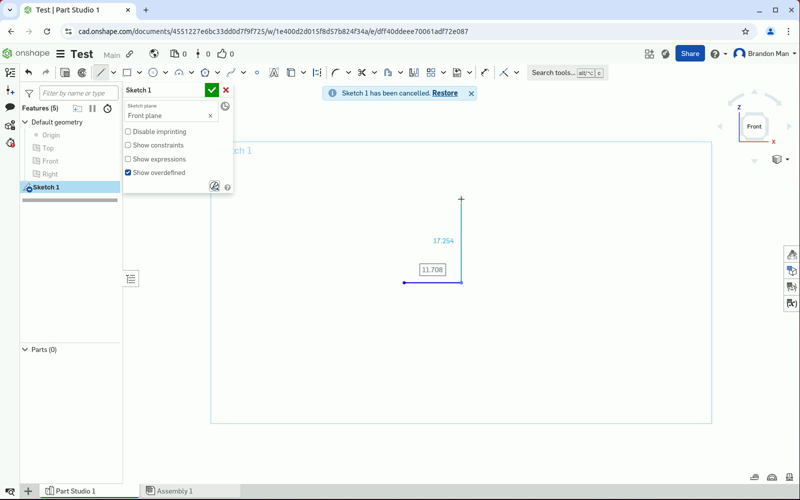
click(461, 198)
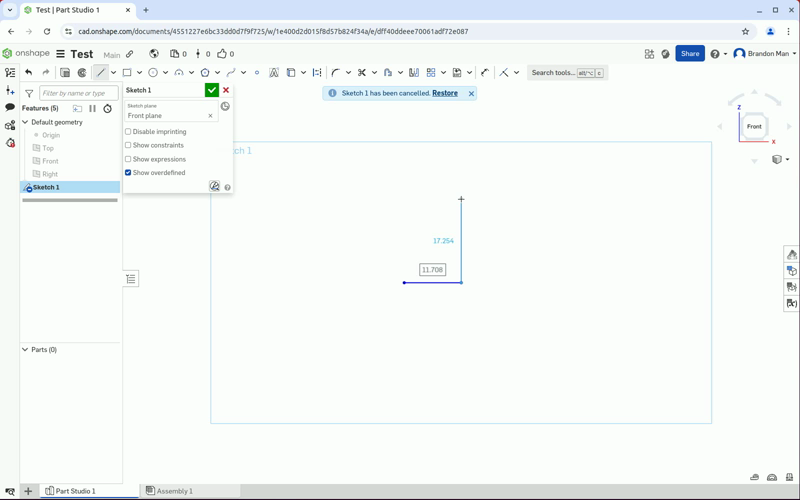
key_up(shift)
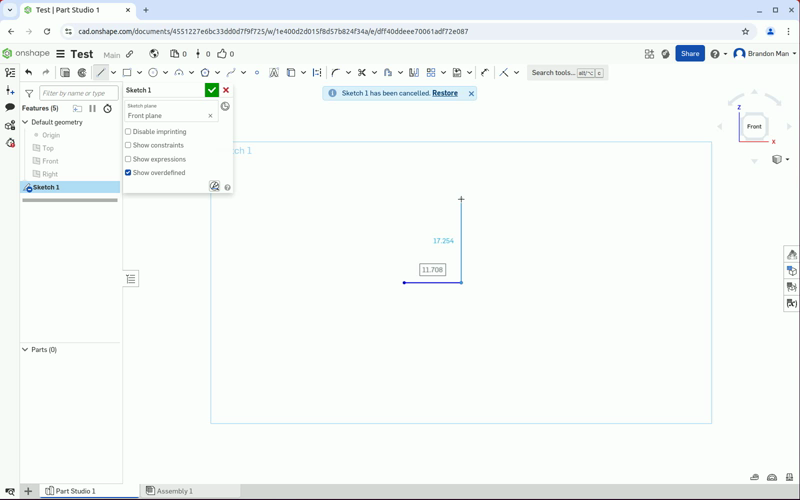
key_down(shift)
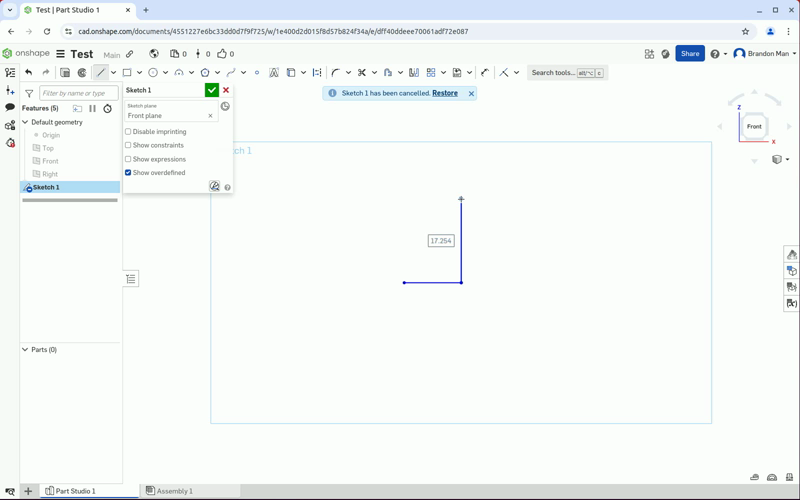
mouse_move(491, 198)
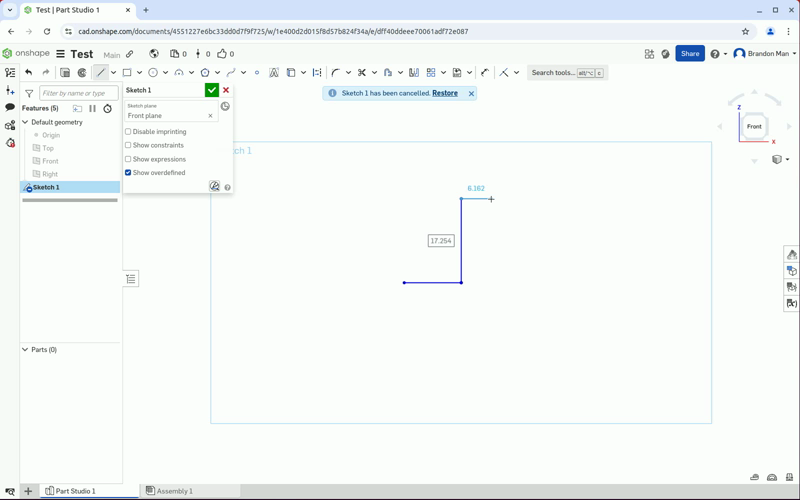
mouse_move(461, 170)
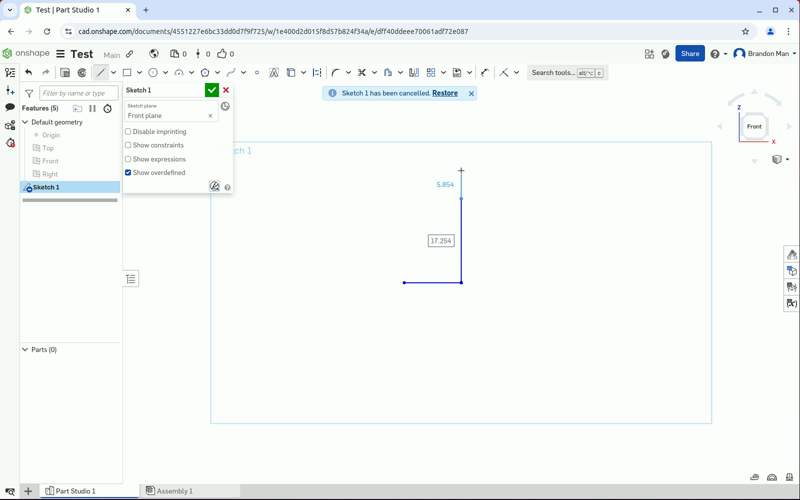
click(461, 170)
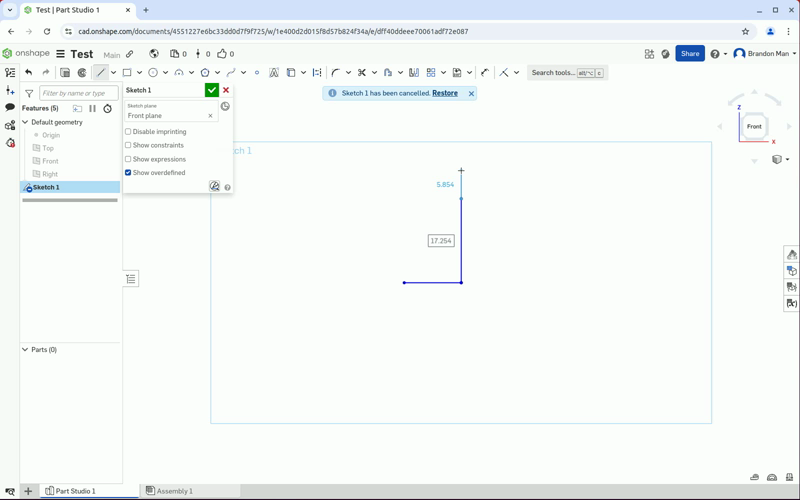
key_up(shift)
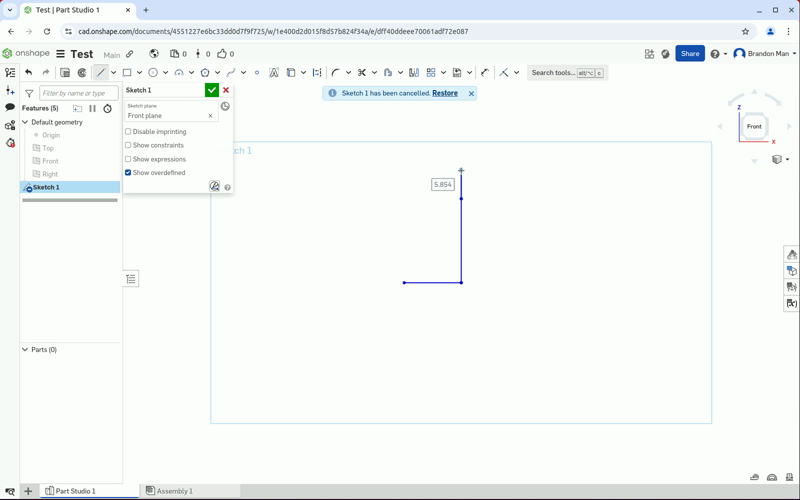
key_down(shift)
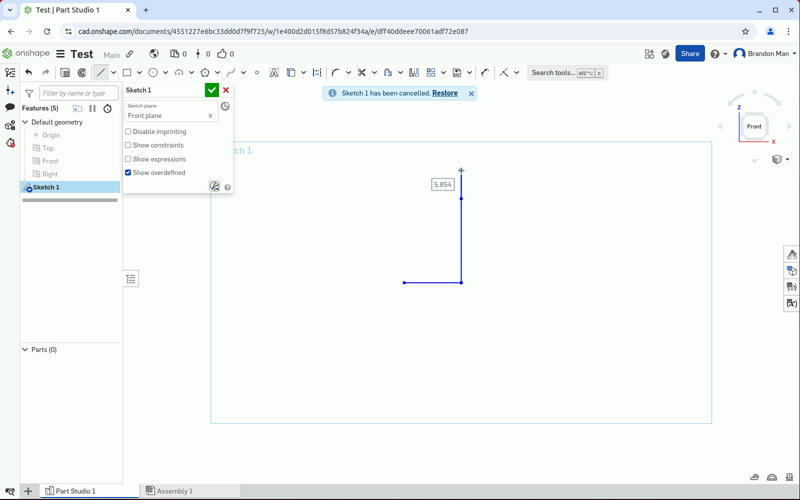
mouse_move(491, 170)
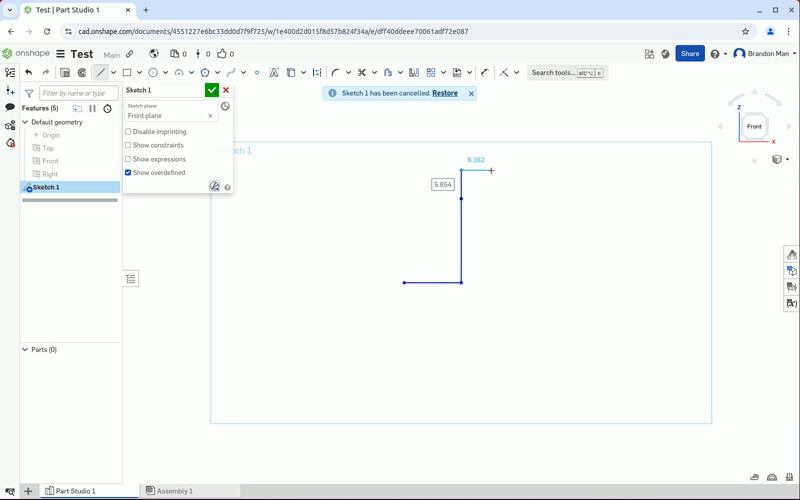
mouse_move(404, 170)
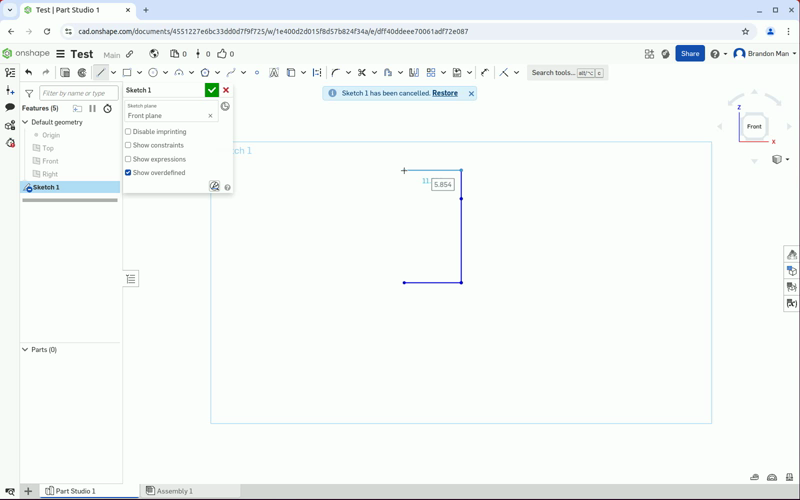
click(404, 170)
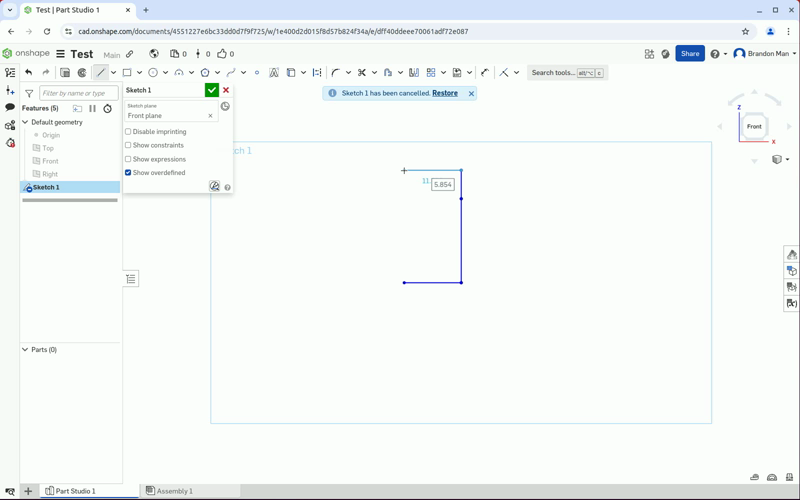
key_up(shift)
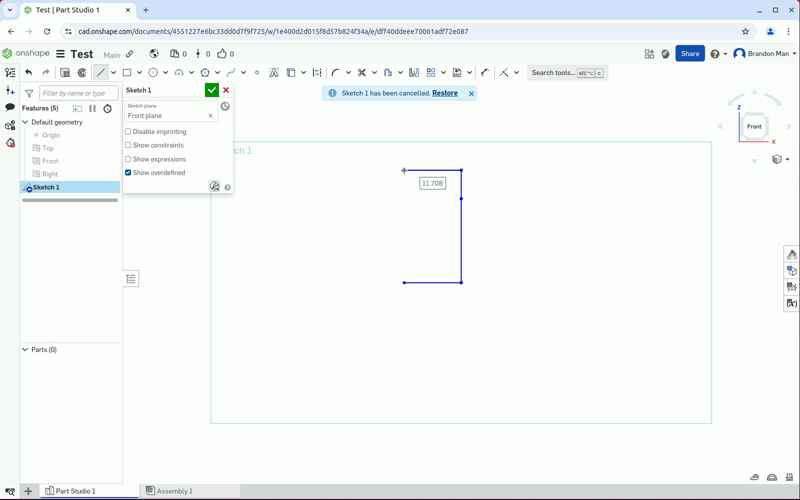
key_down(shift)
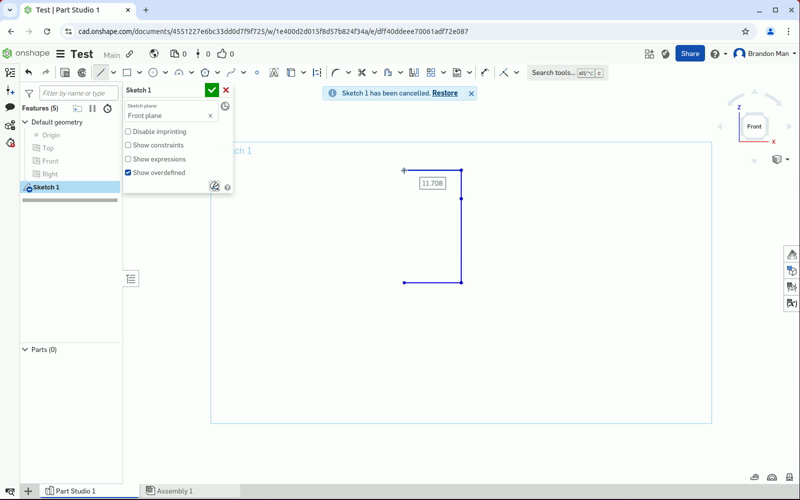
mouse_move(404, 282)
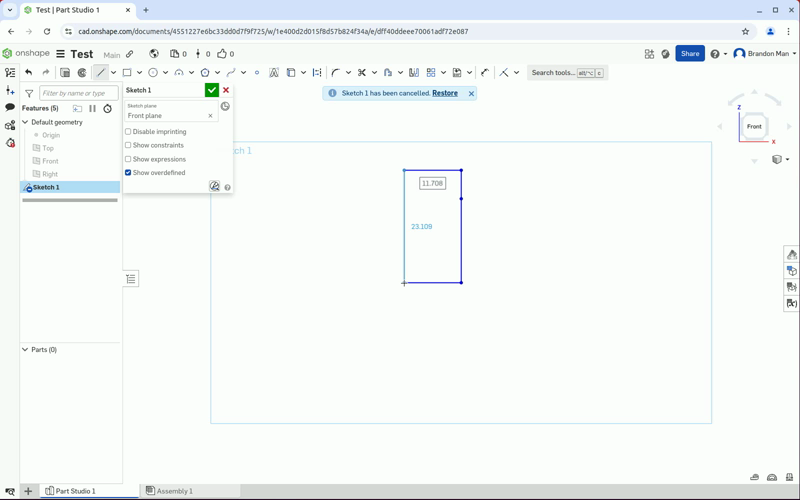
key_up(shift)
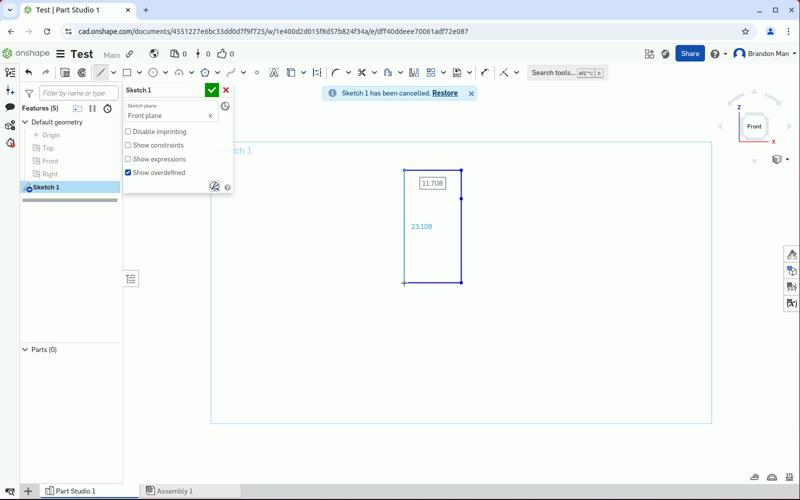
click(404, 282)
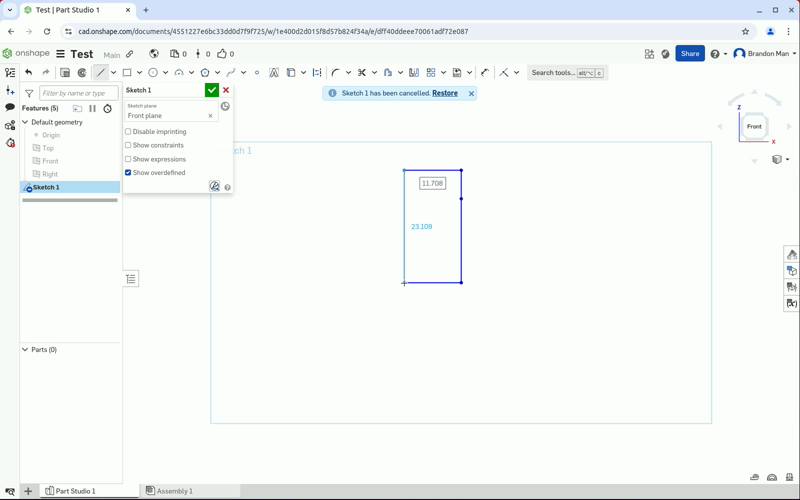
key(esc)
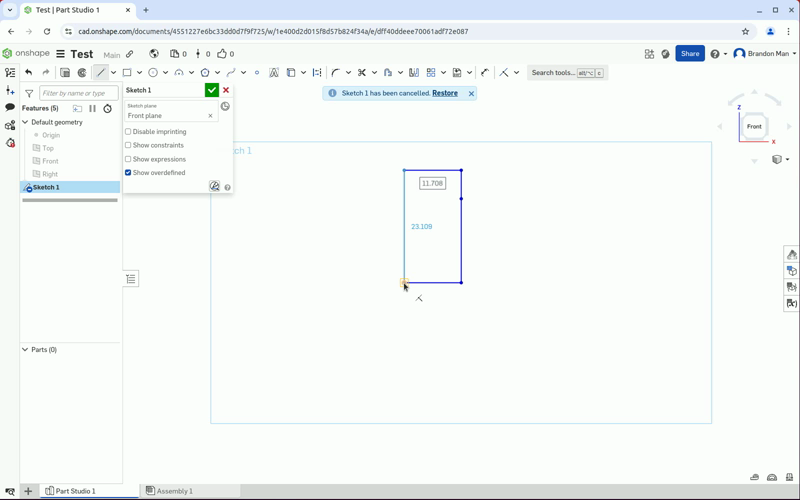
mouse_move(452, 233)
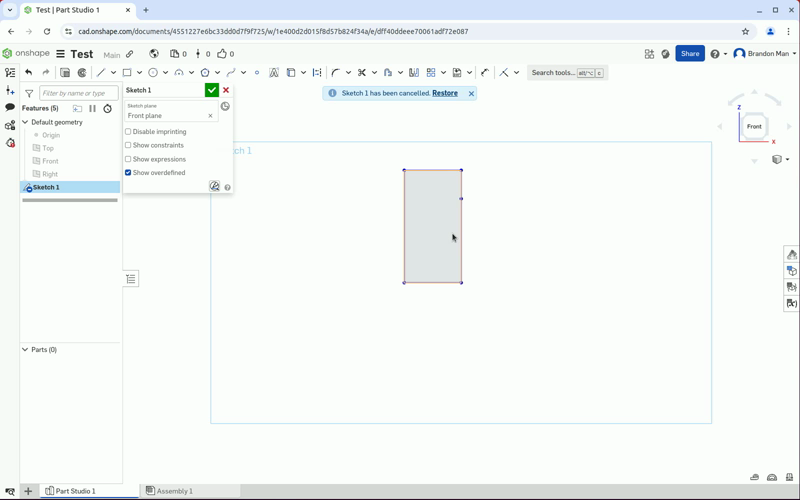
click(452, 233)
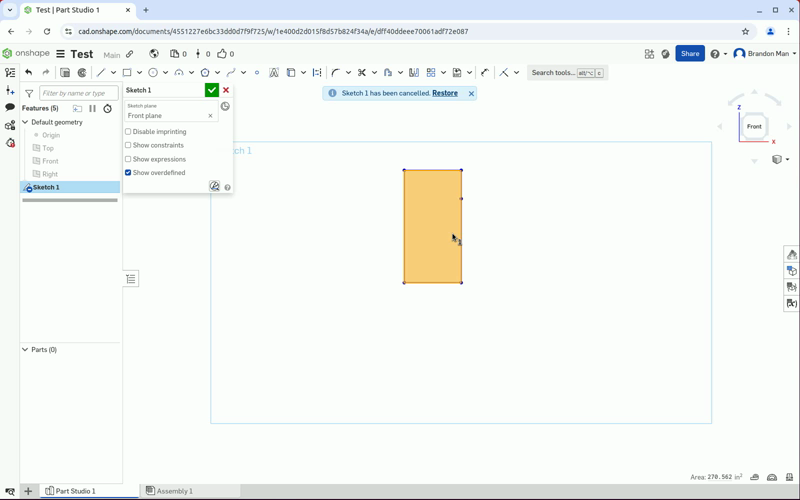
mouse_move(73, 352)
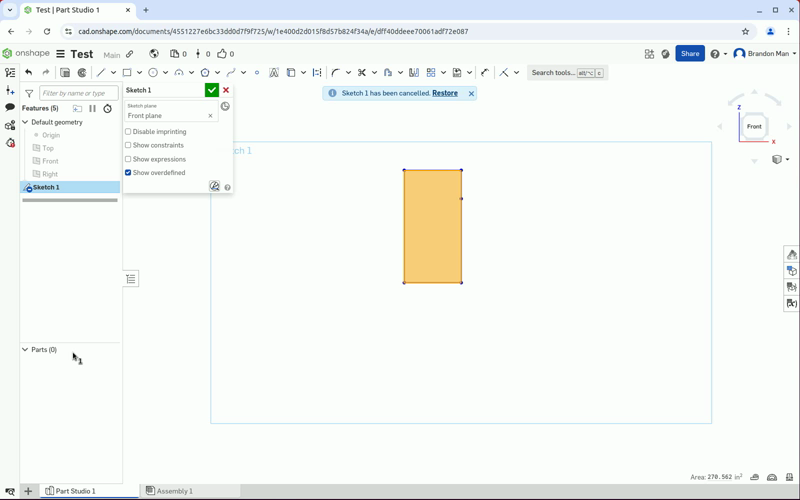
key(shift+y)
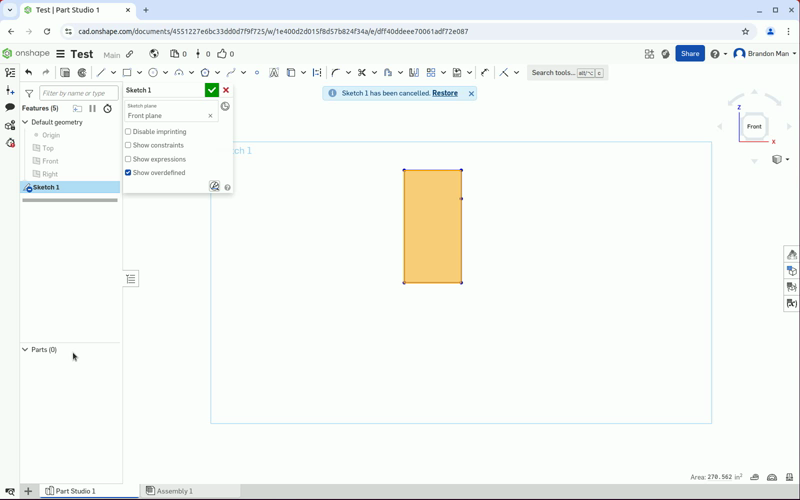
key(shift+e)
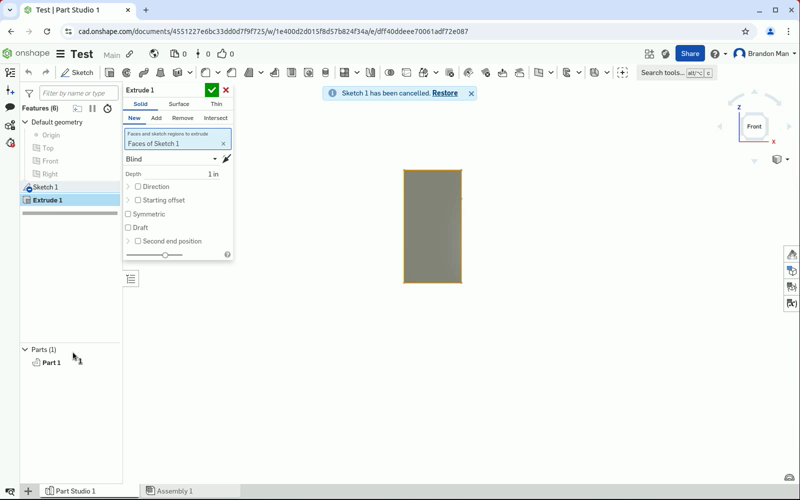
mouse_move(143, 106)
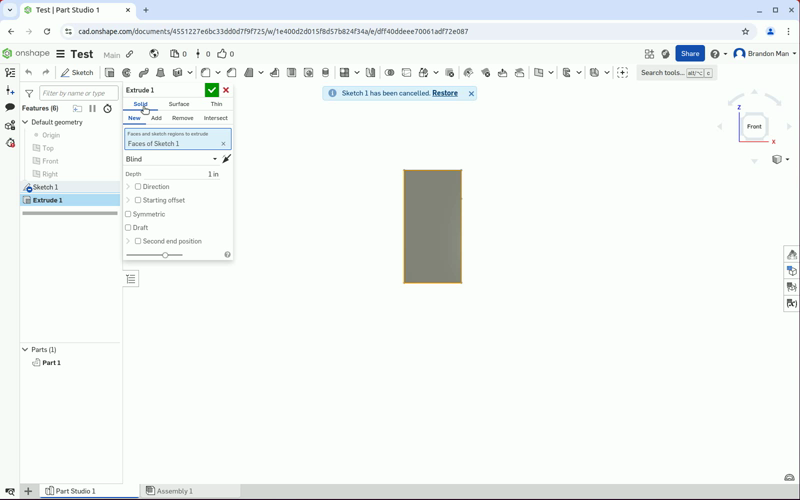
click(143, 106)
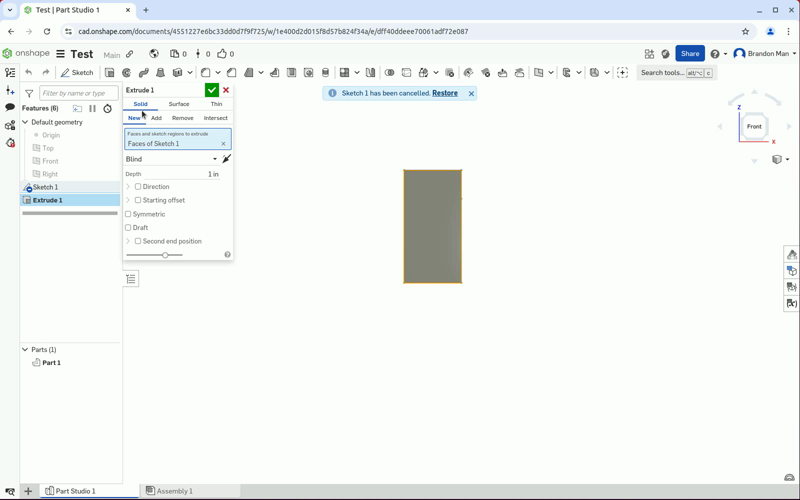
mouse_move(137, 120)
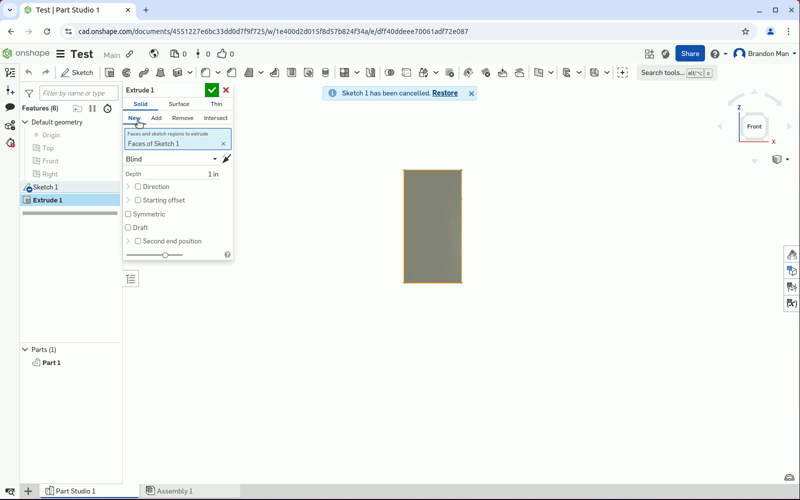
click(137, 120)
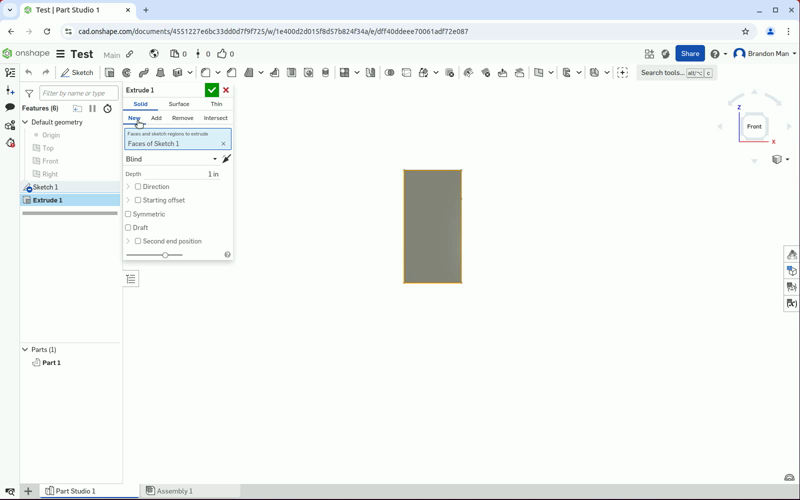
key(tab, 4)
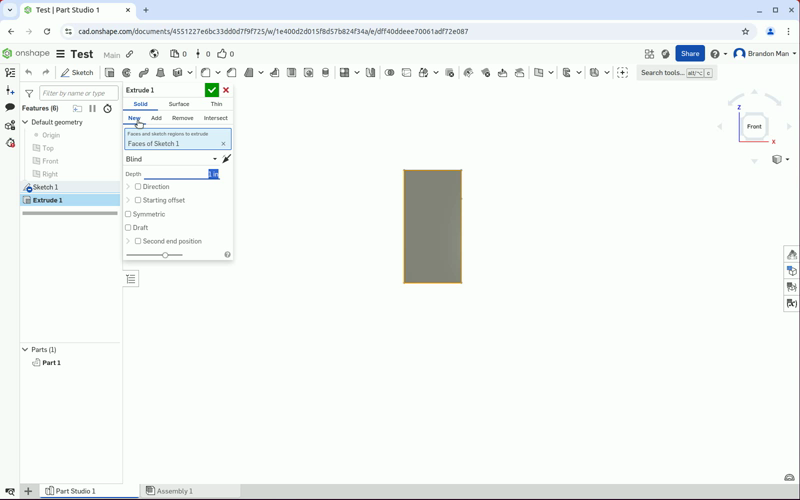
text(23.108)
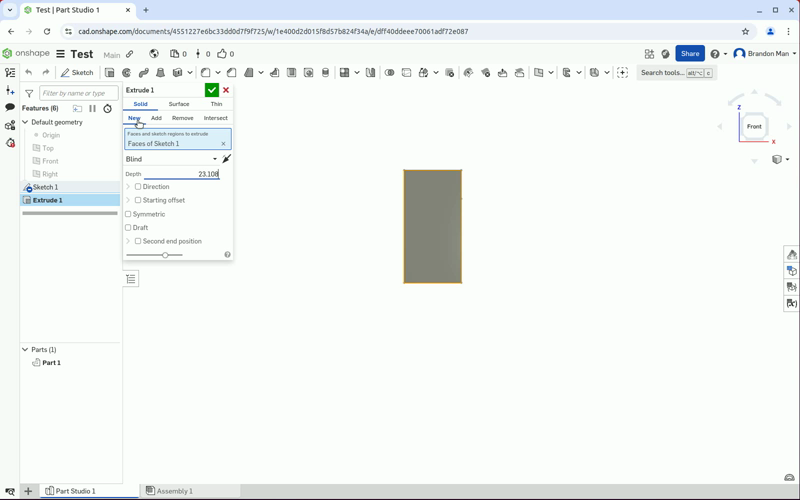
key(tab, 3)
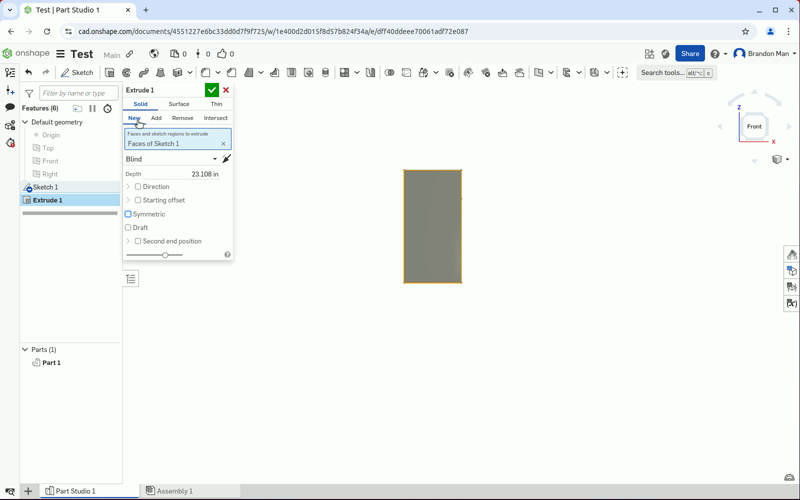
key(space)
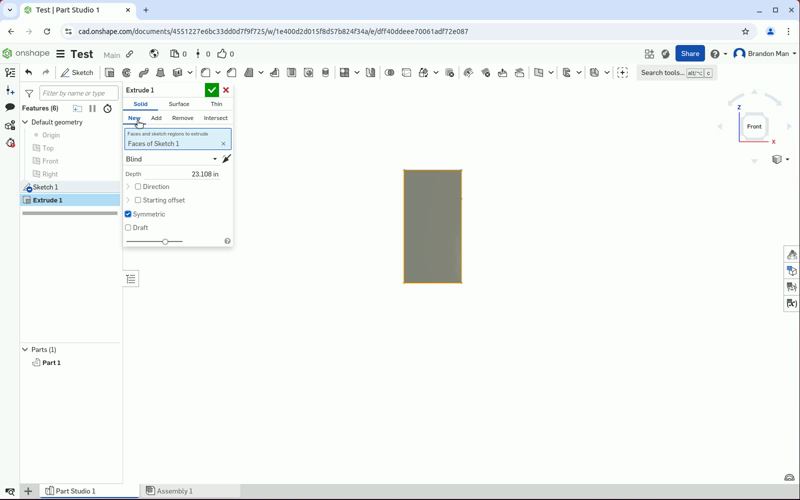
key(enter)
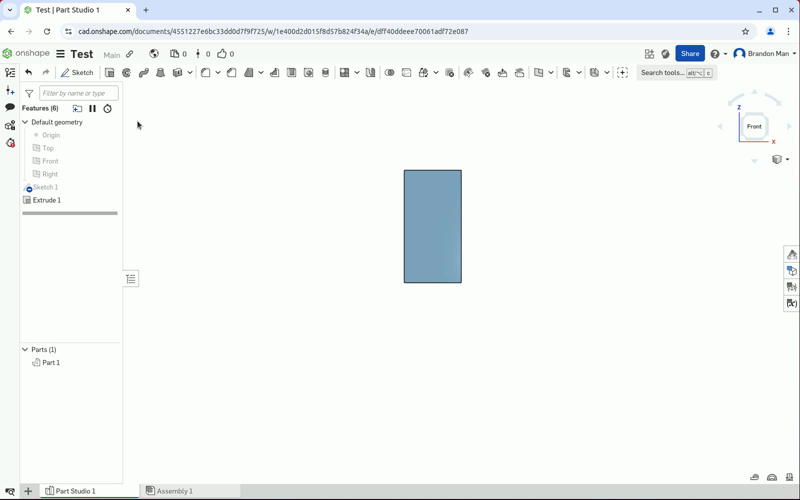
key(shift+h)
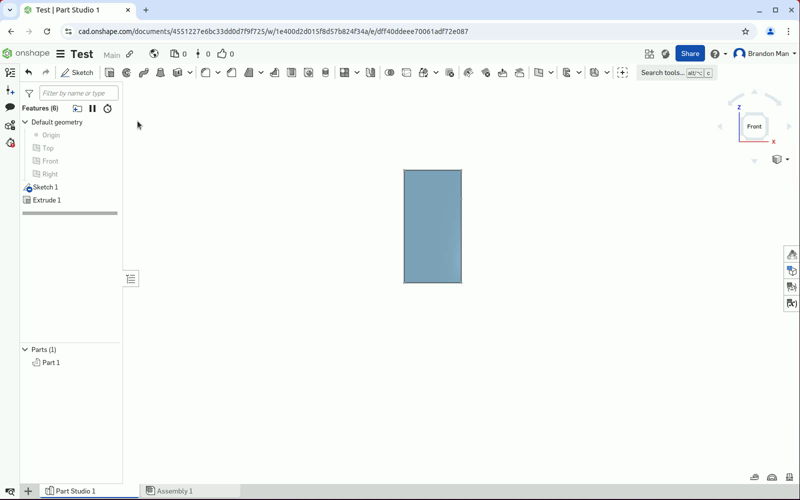
key(shift+h)
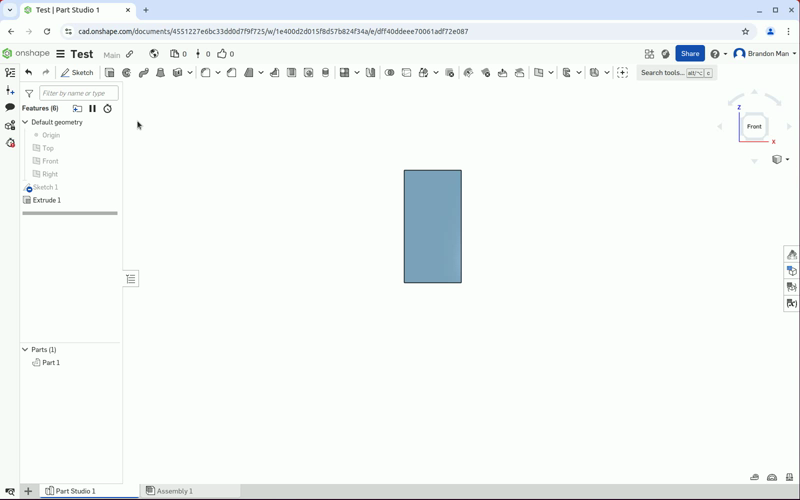
mouse_move(73, 189)
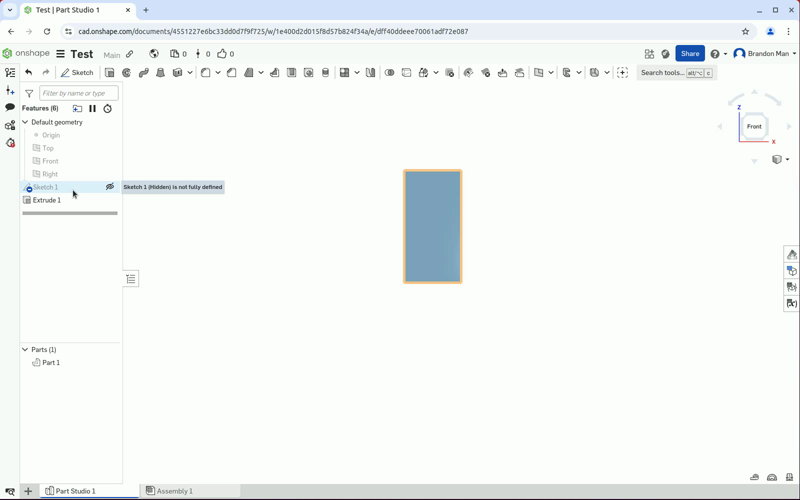
click(73, 189)
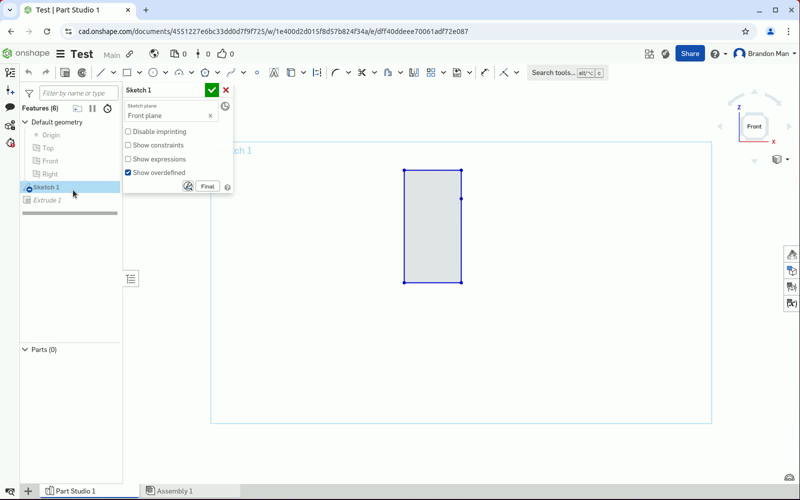
mouse_move(229, 92)
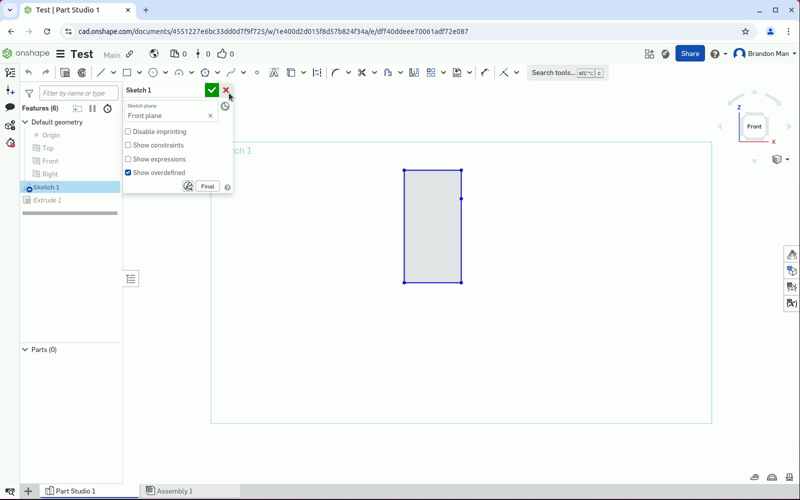
click(229, 92)
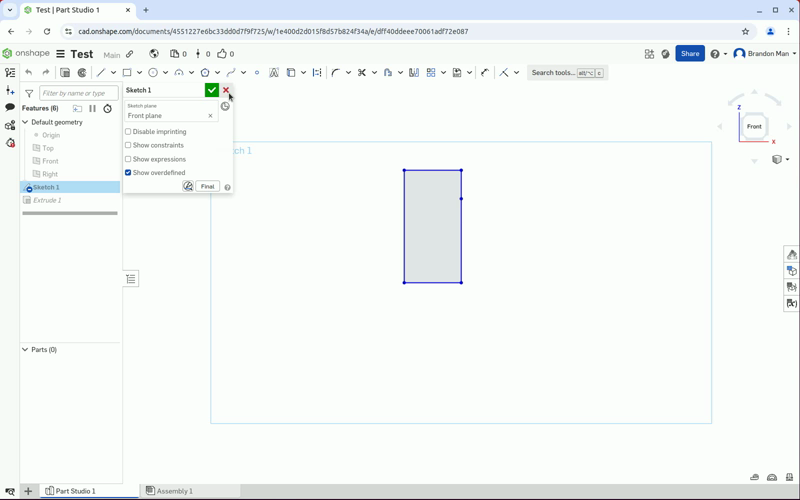
key(shift+s)
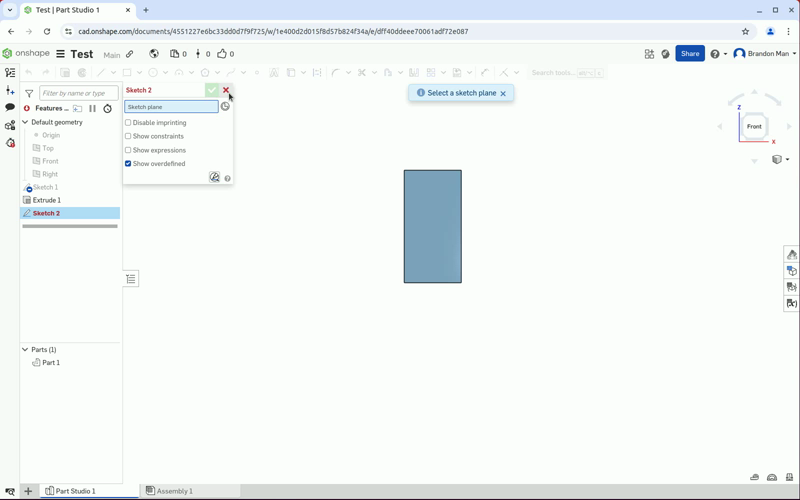
mouse_move(73, 163)
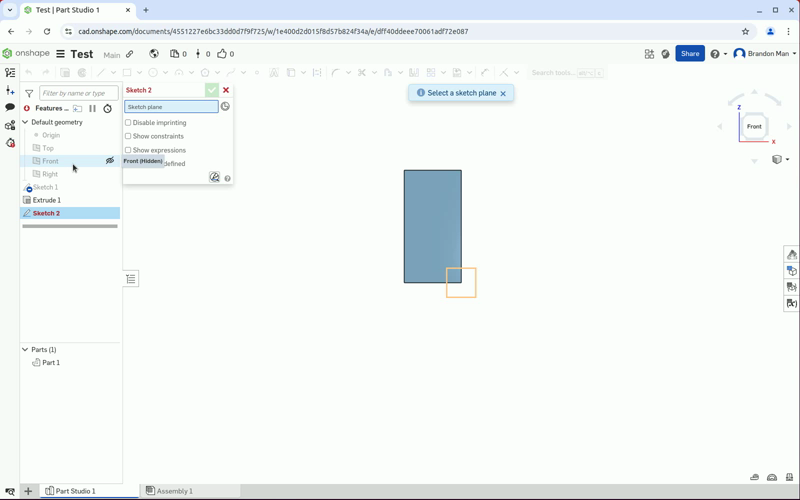
click(73, 163)
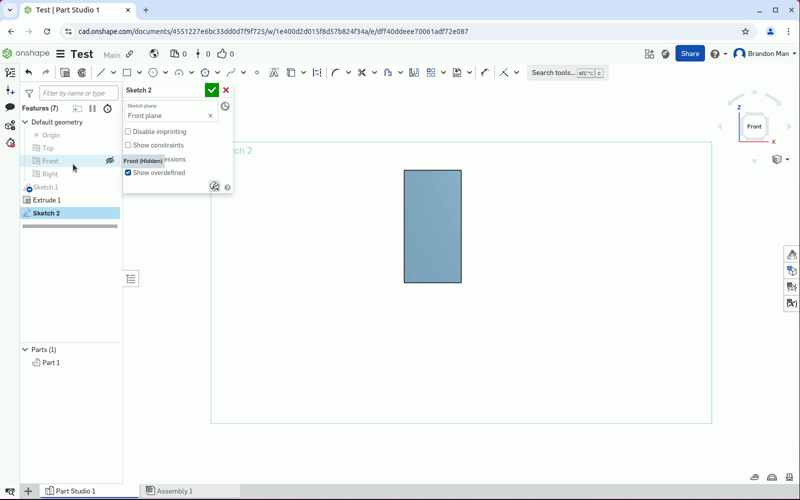
mouse_move(73, 352)
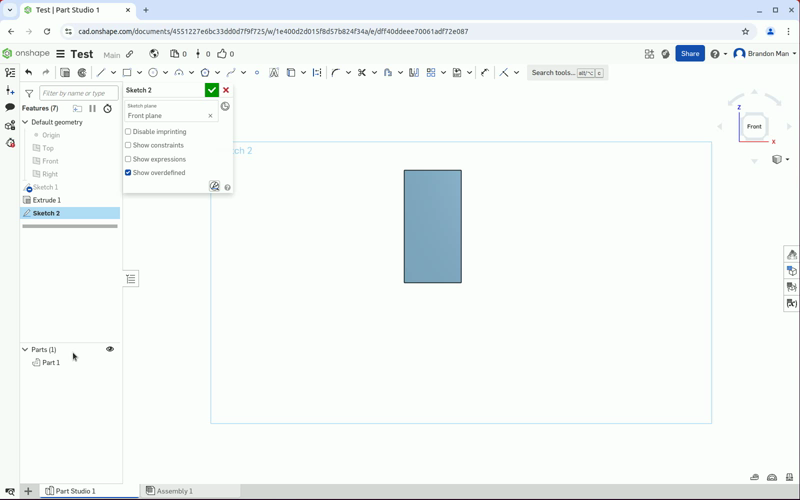
key(y)
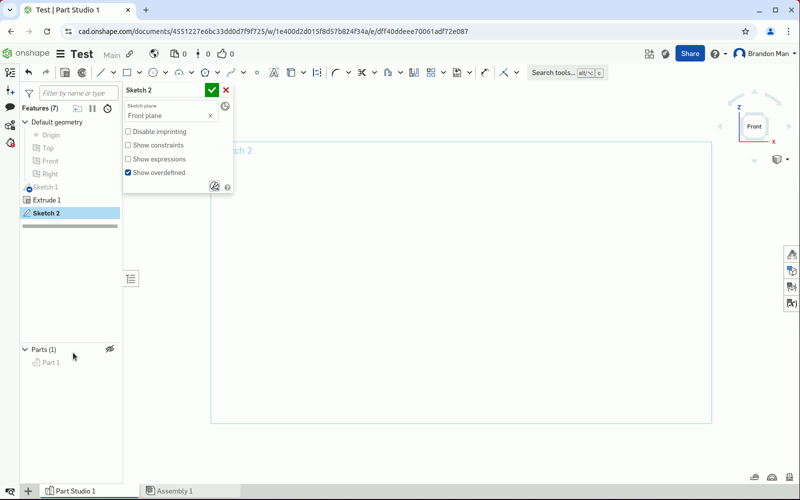
key(c)
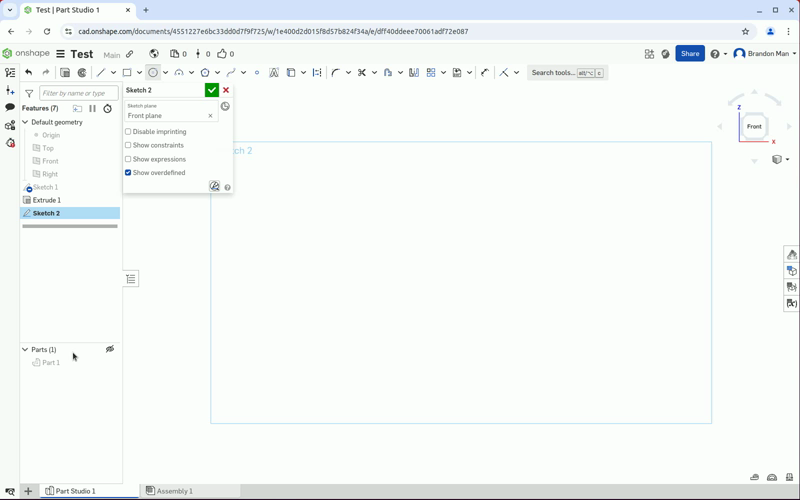
key_down(shift)
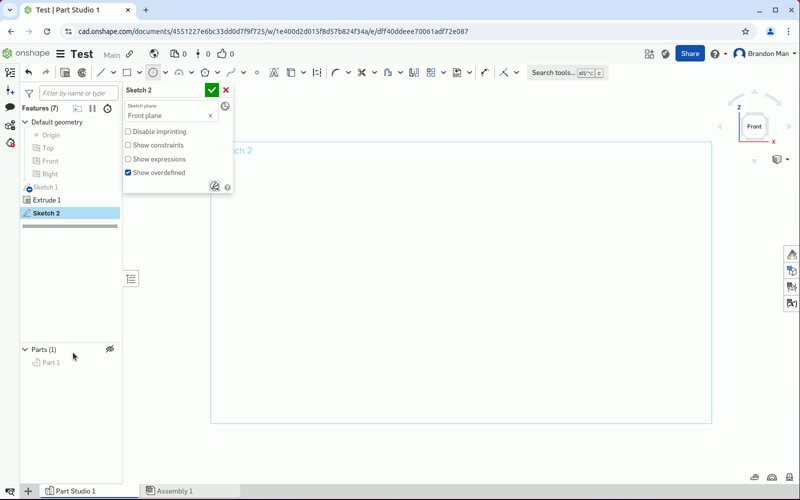
mouse_move(517, 240)
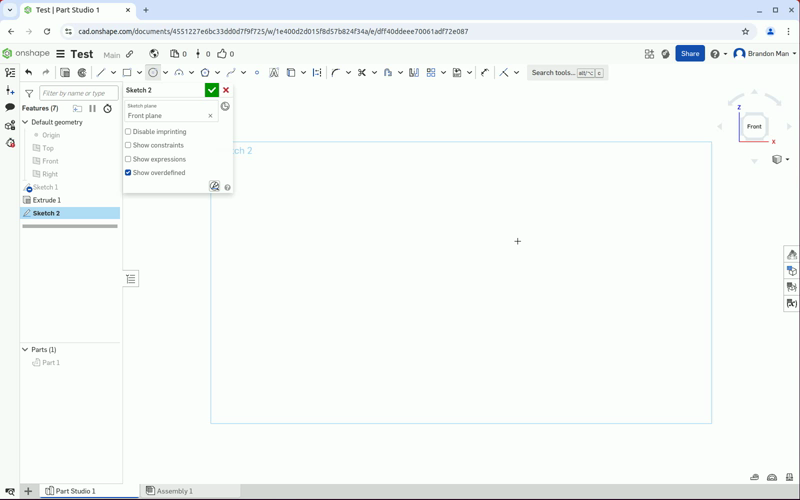
click(517, 240)
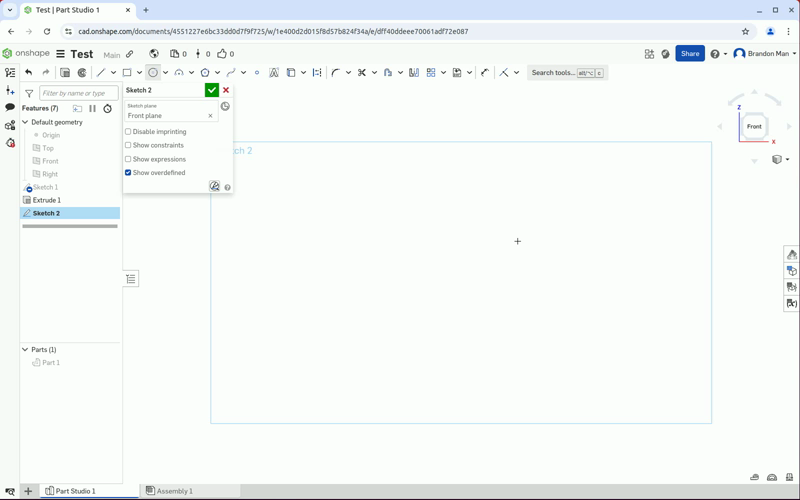
key_up(shift)
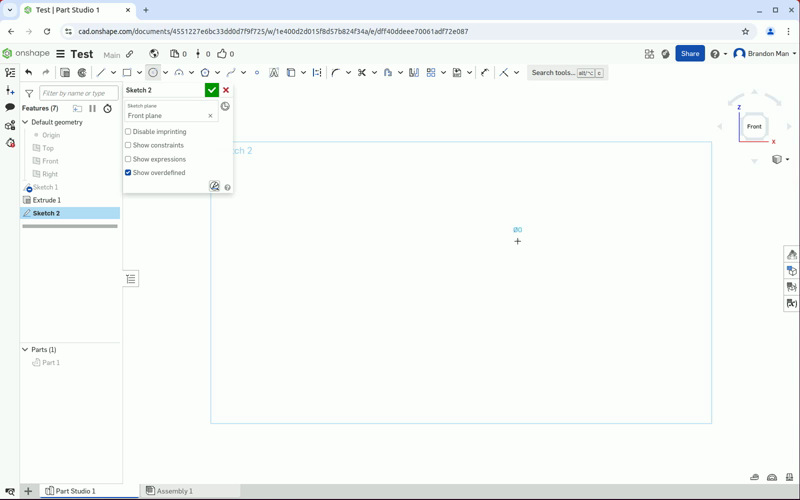
mouse_move(559, 240)
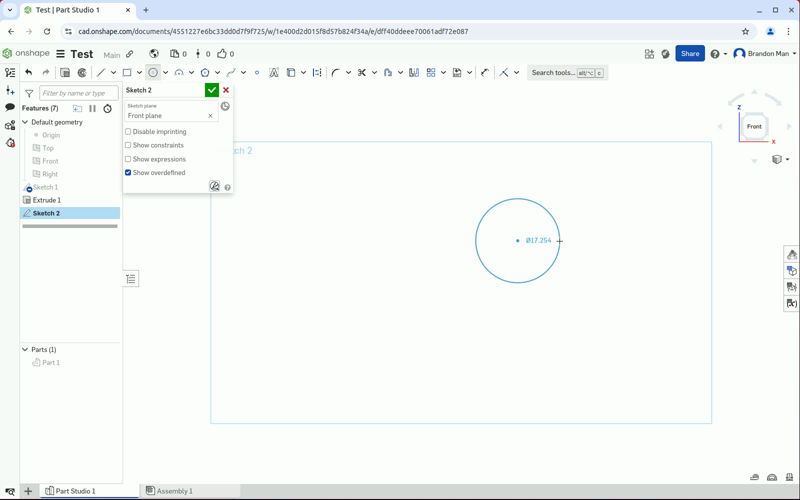
click(559, 240)
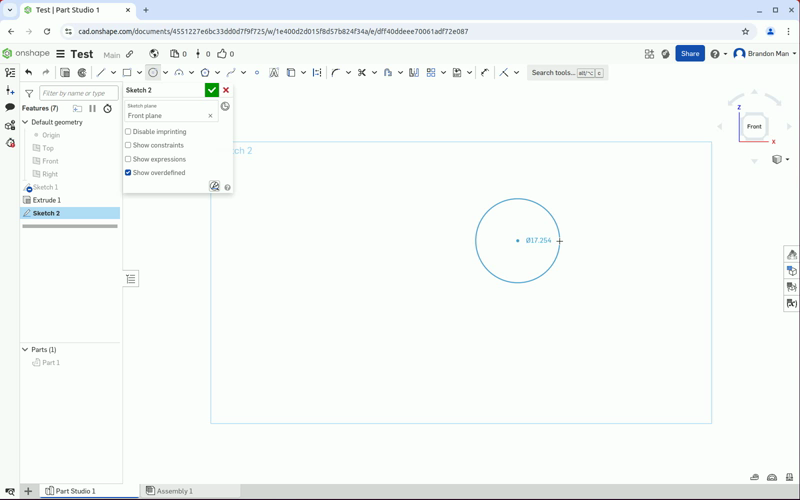
key(esc)
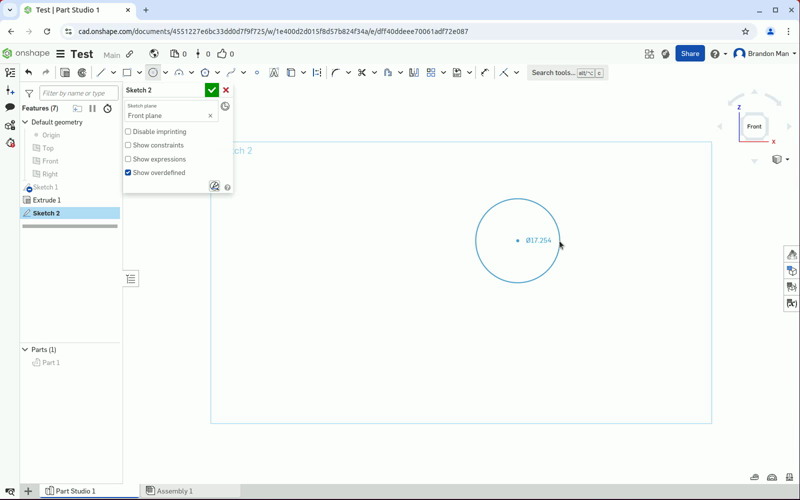
key(c)
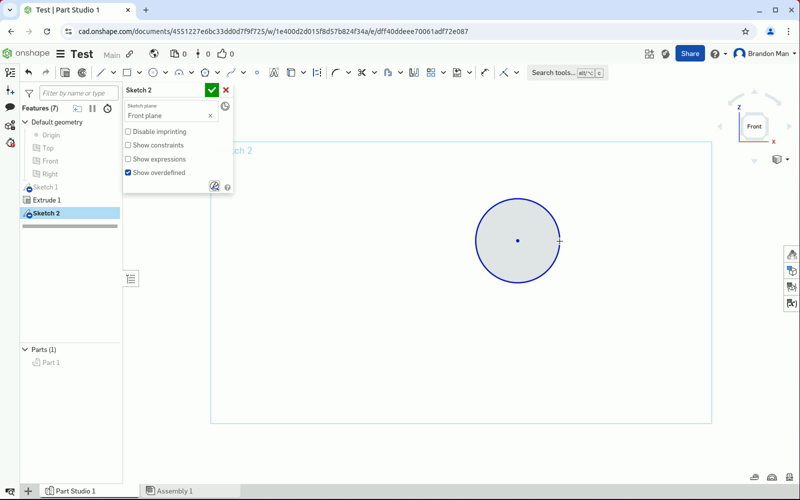
key_down(shift)
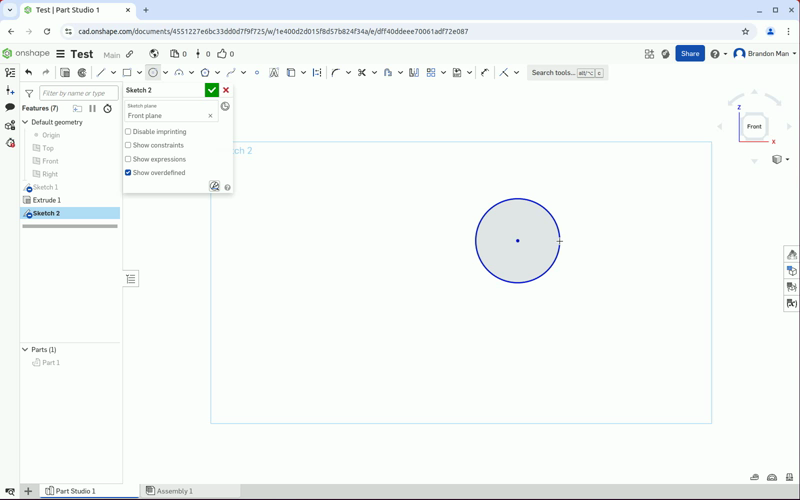
mouse_move(517, 240)
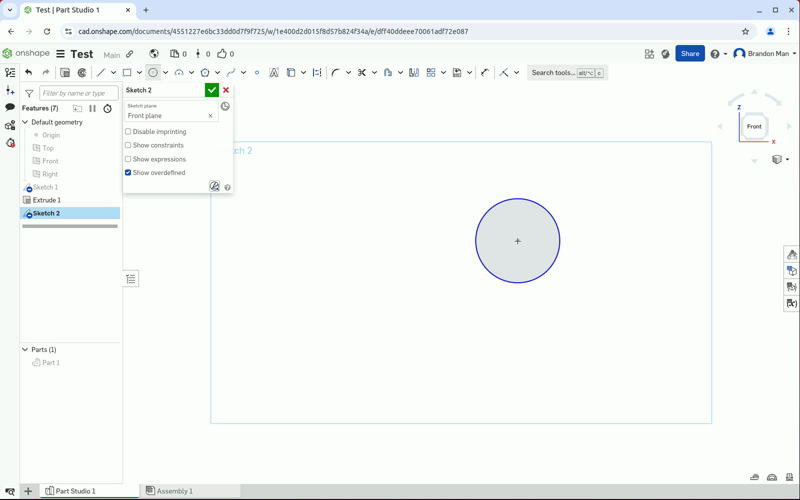
click(517, 240)
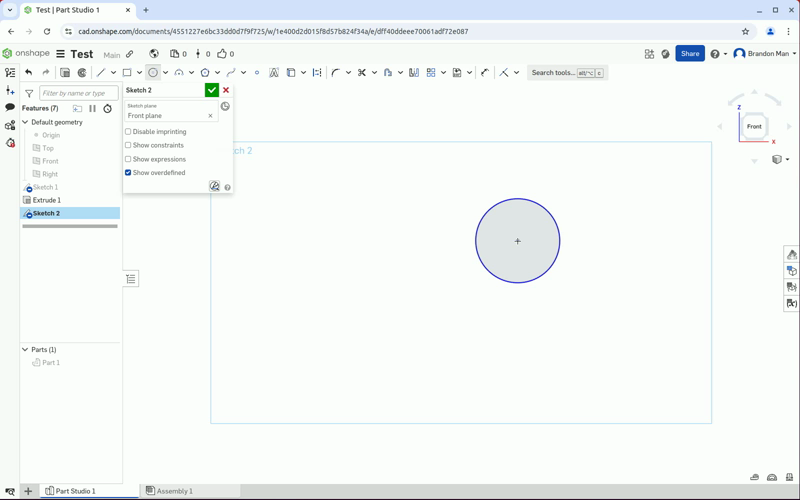
key_up(shift)
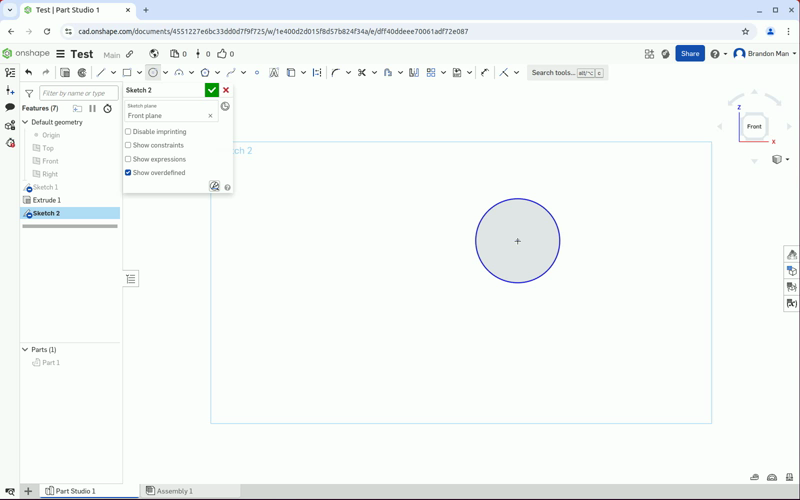
mouse_move(546, 240)
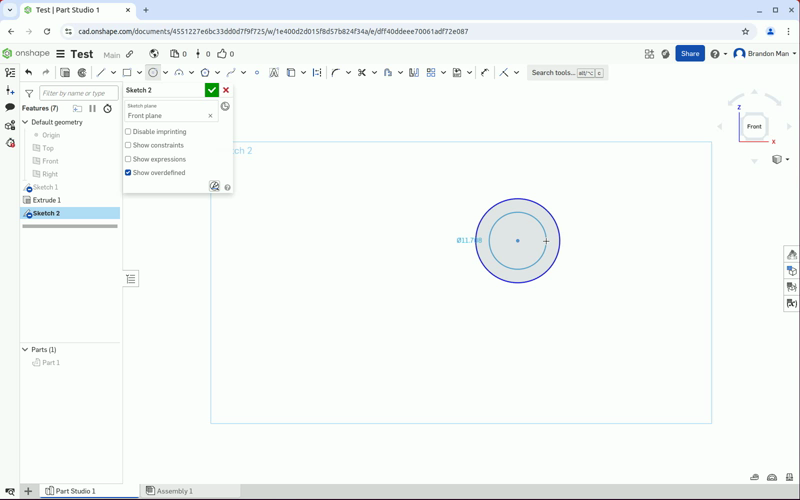
click(546, 240)
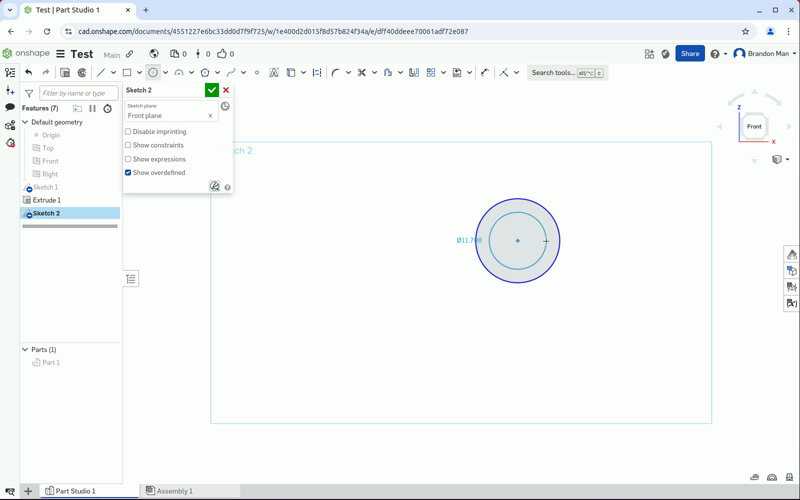
key(esc)
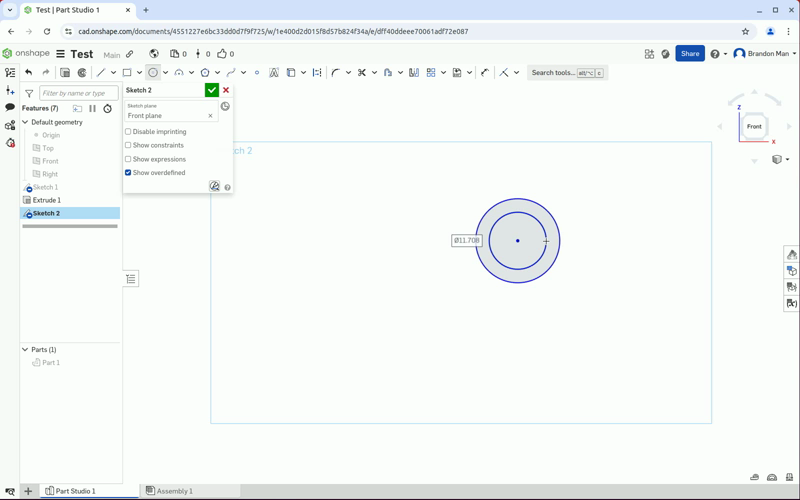
mouse_move(482, 229)
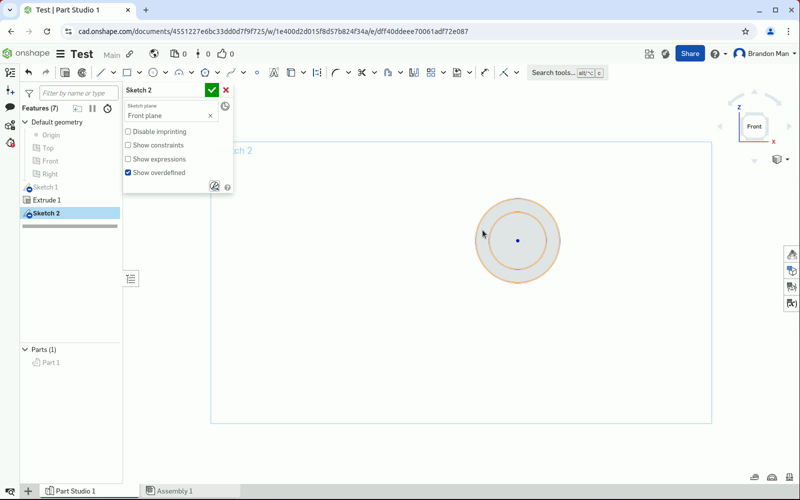
click(482, 229)
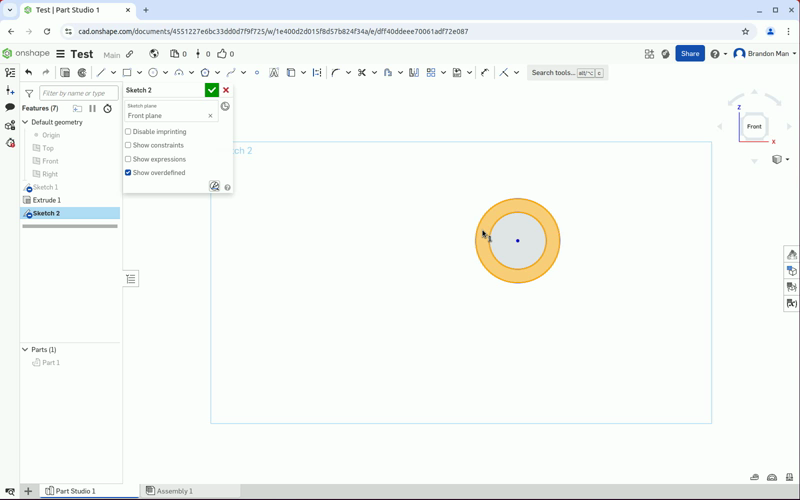
mouse_move(73, 352)
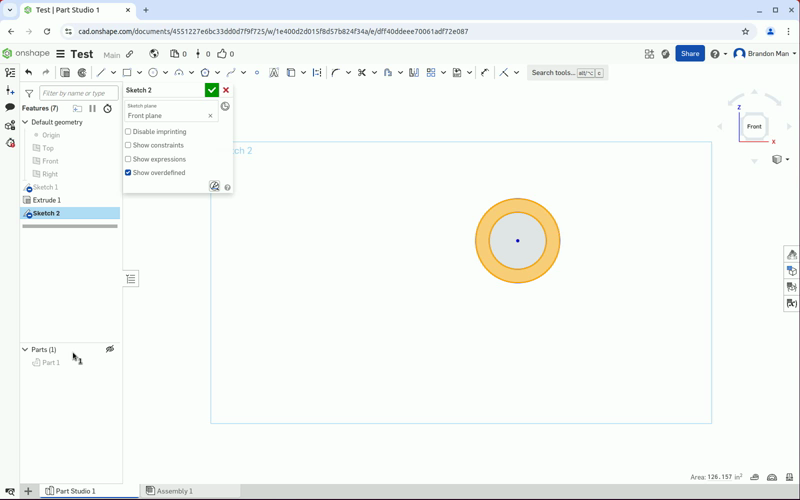
key(shift+y)
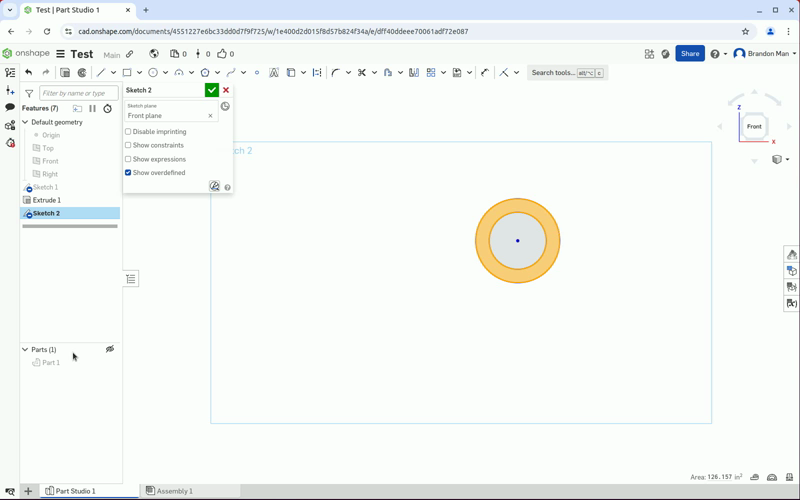
key(shift+e)
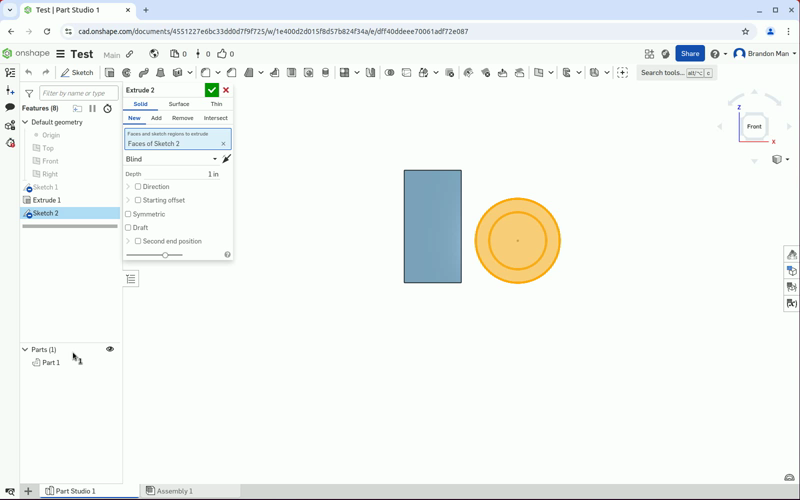
mouse_move(143, 106)
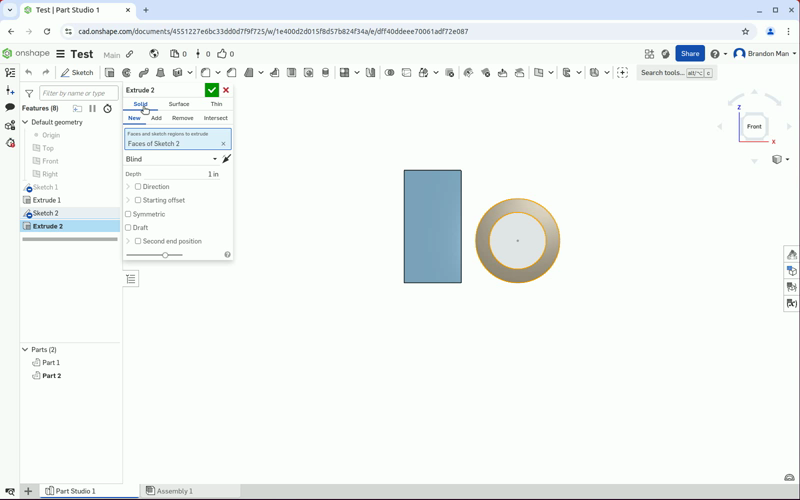
click(143, 106)
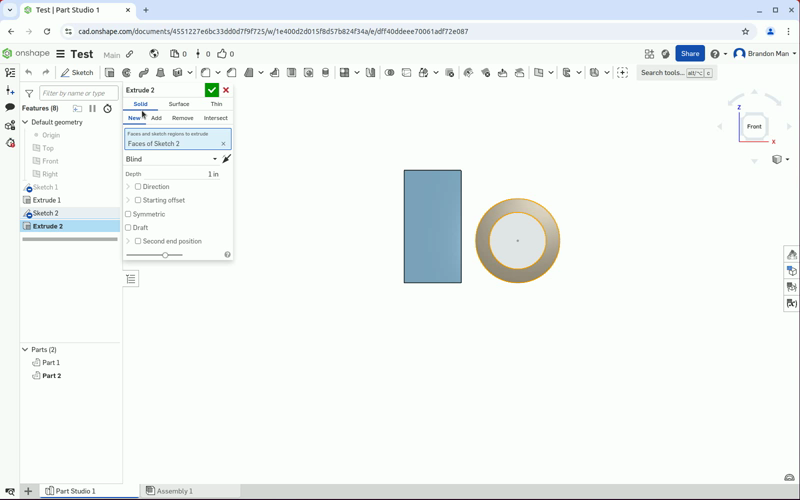
mouse_move(137, 120)
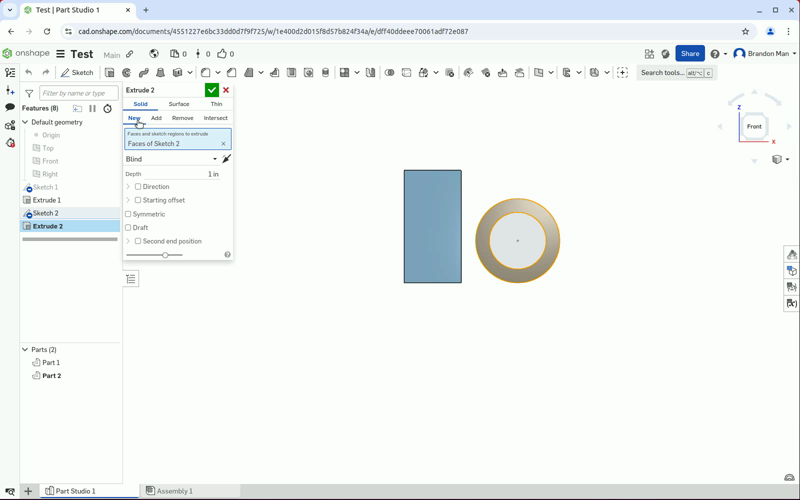
click(137, 120)
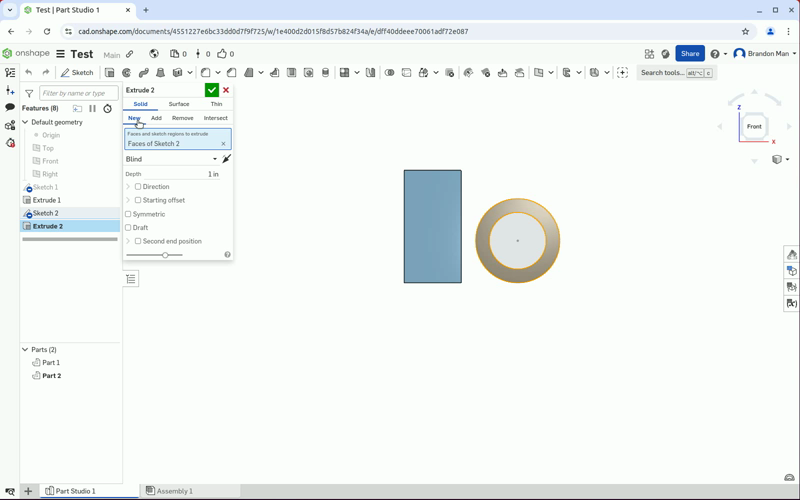
key(tab, 4)
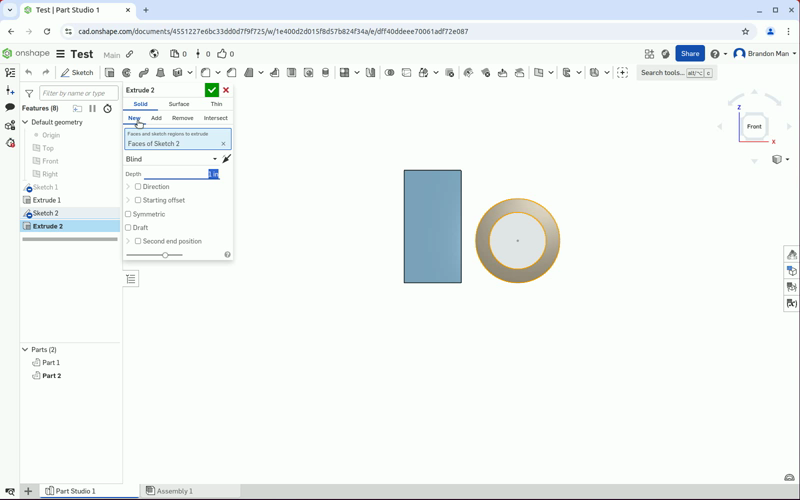
text(23.108)
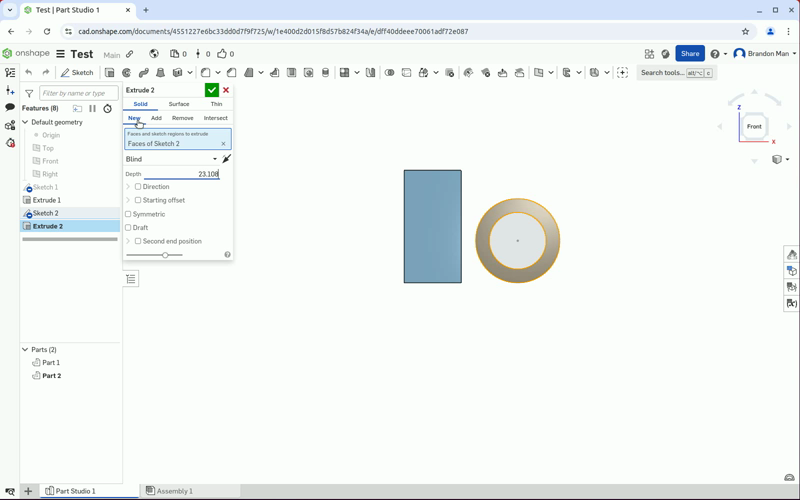
key(tab, 3)
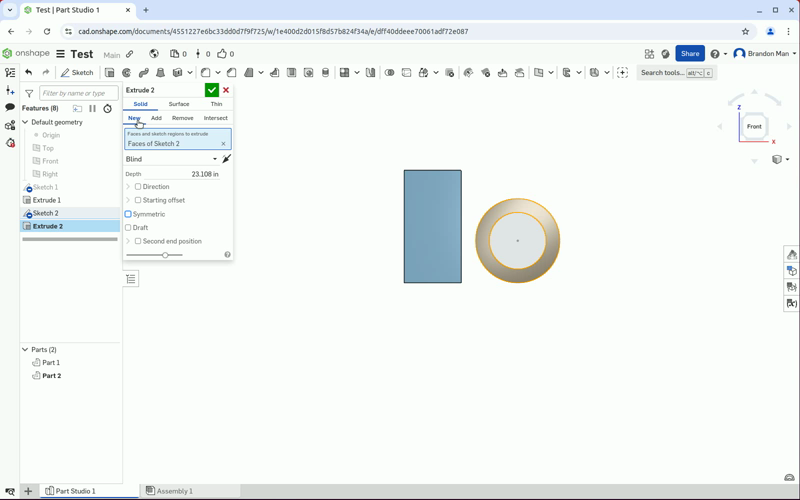
key(space)
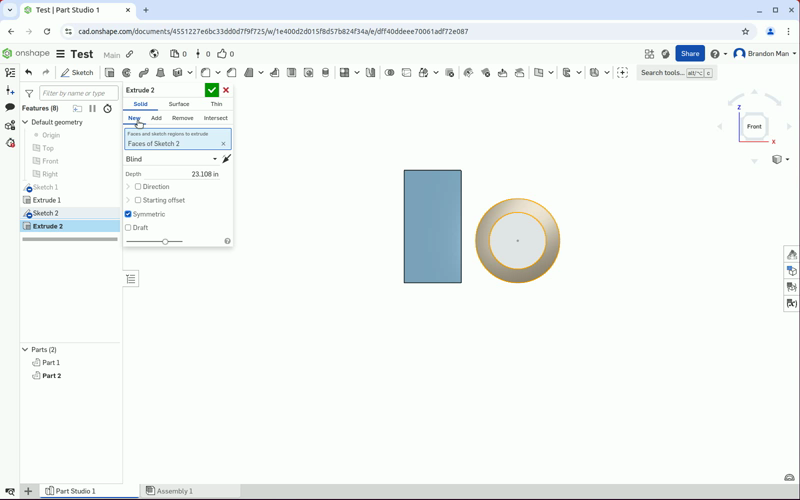
key(enter)
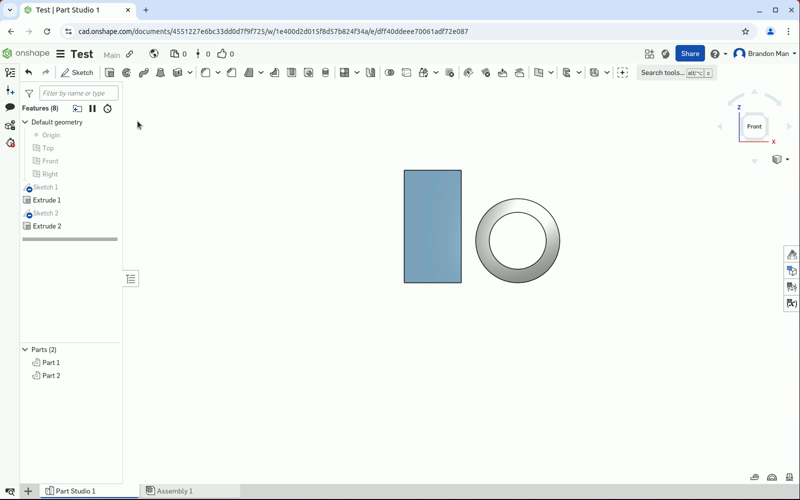
key(shift+h)
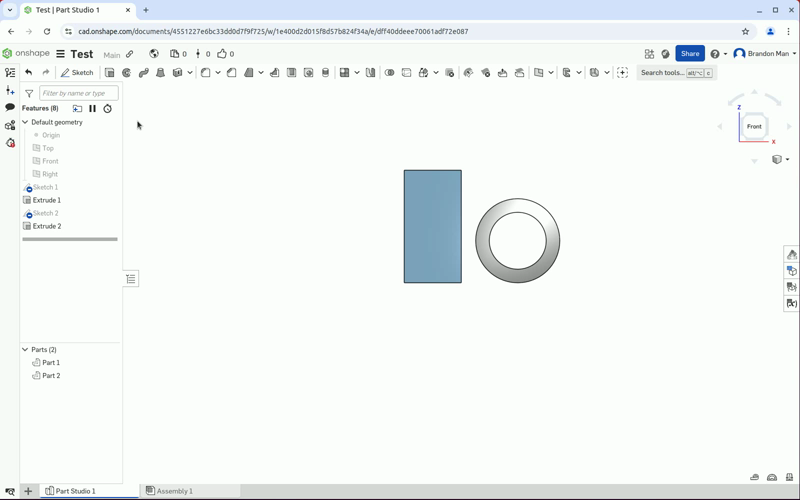
key(shift+h)
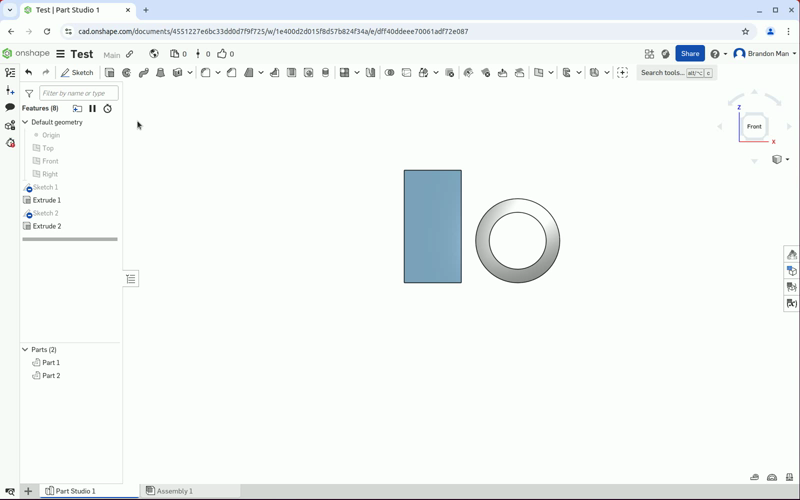
mouse_move(73, 189)
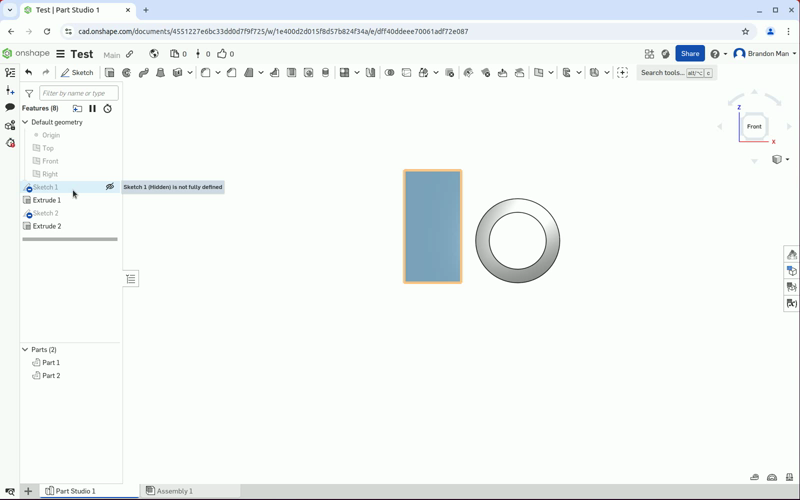
click(73, 189)
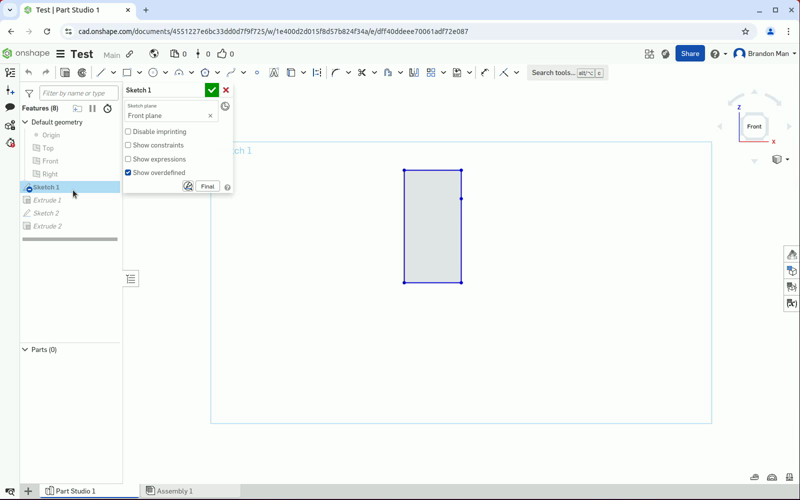
mouse_move(229, 92)
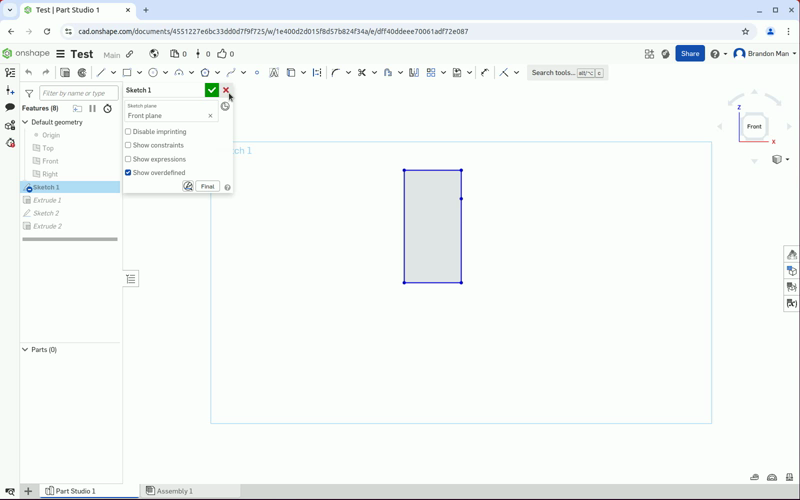
click(229, 92)
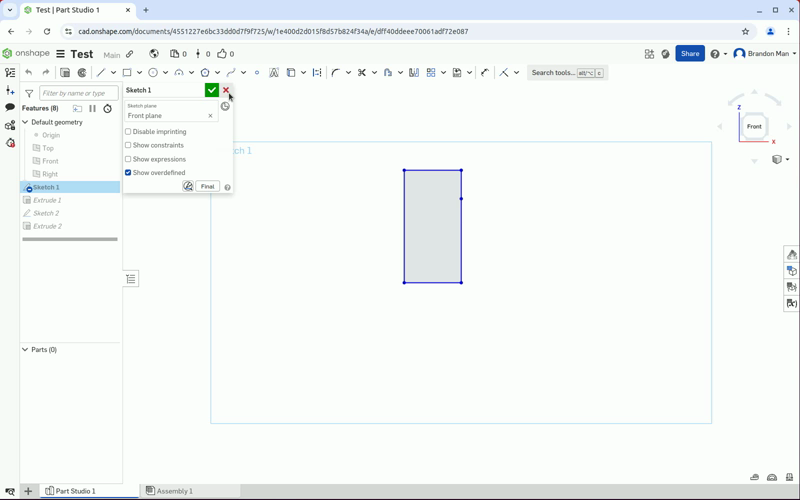
key(shift+s)
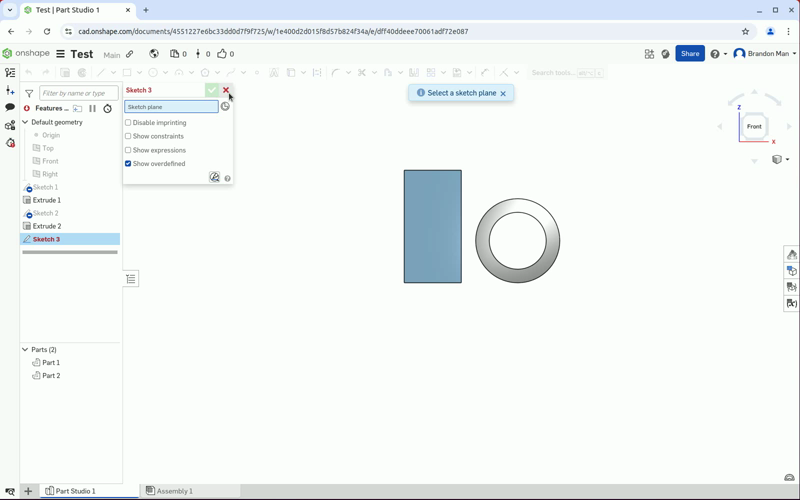
mouse_move(73, 163)
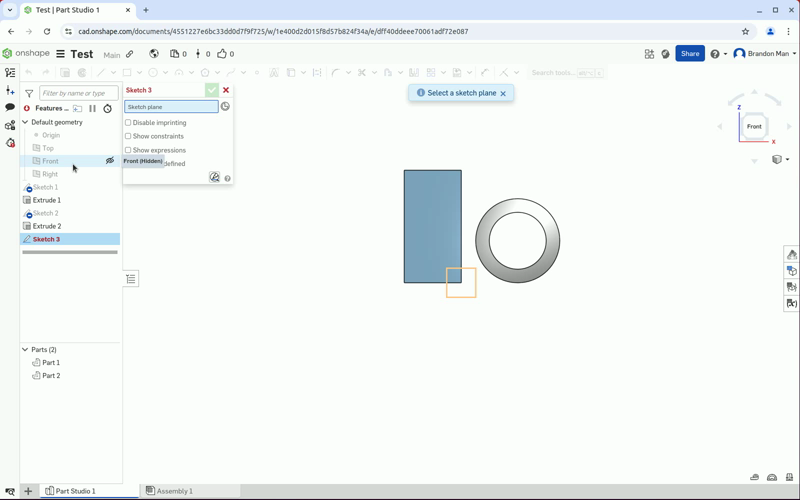
click(73, 163)
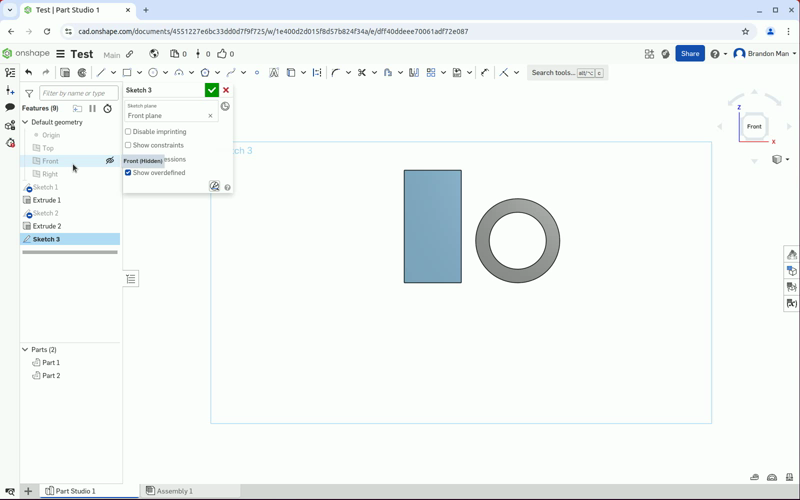
mouse_move(73, 352)
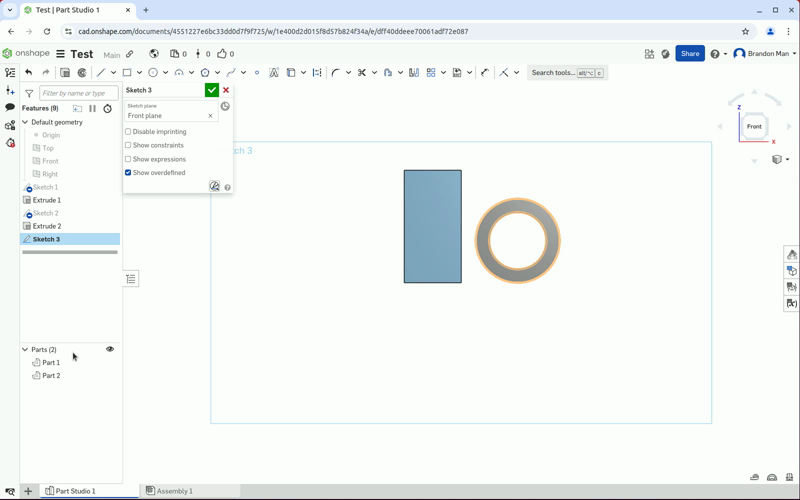
key(y)
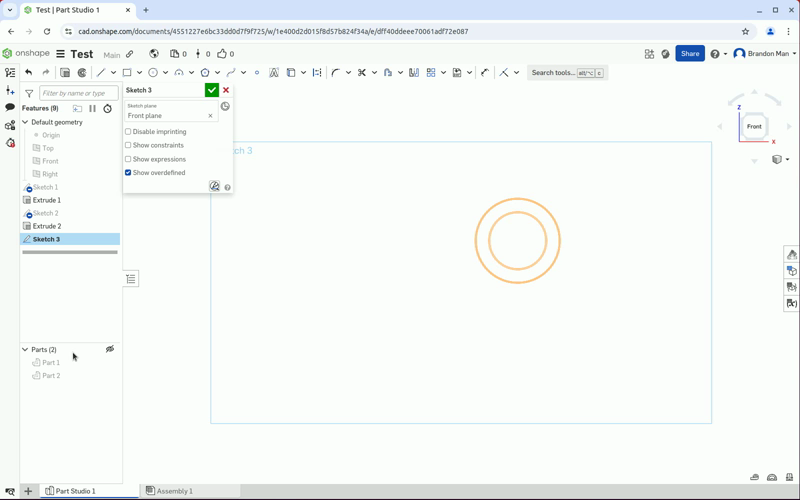
key(l)
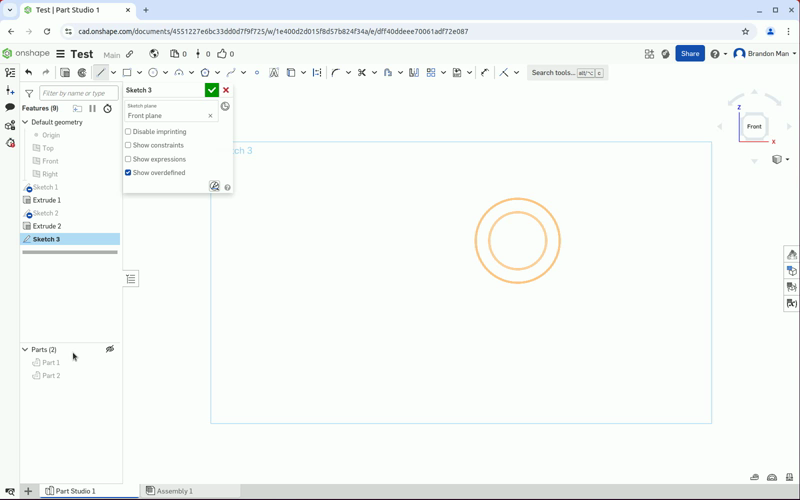
key_down(shift)
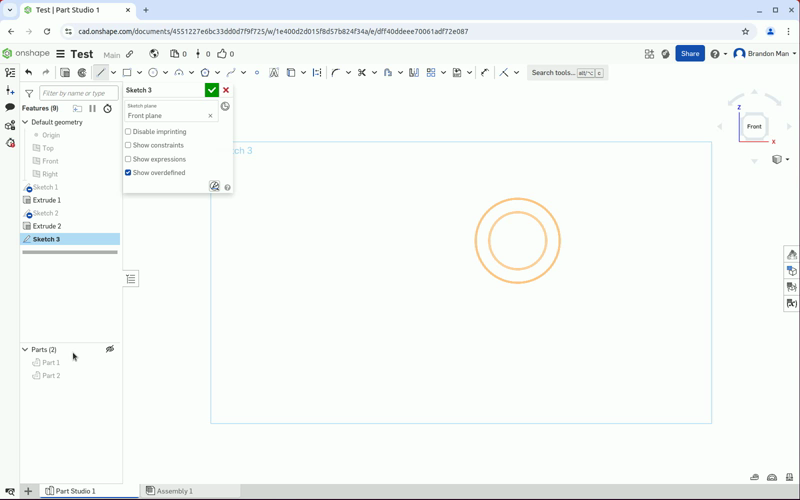
mouse_move(460, 282)
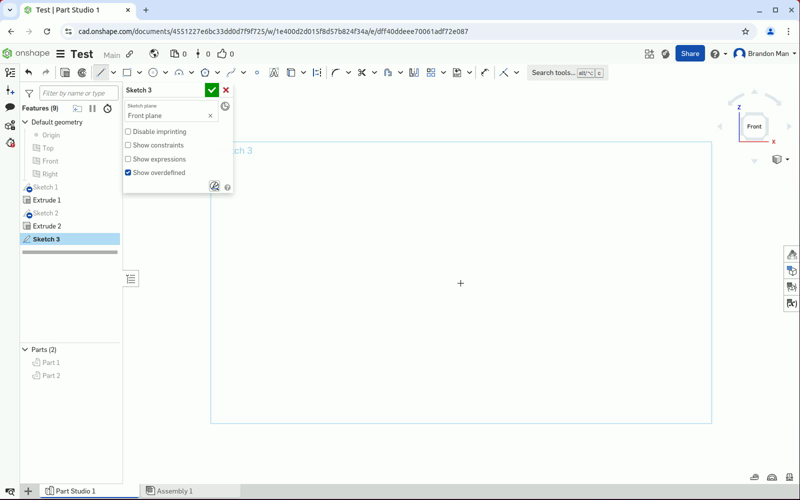
click(460, 282)
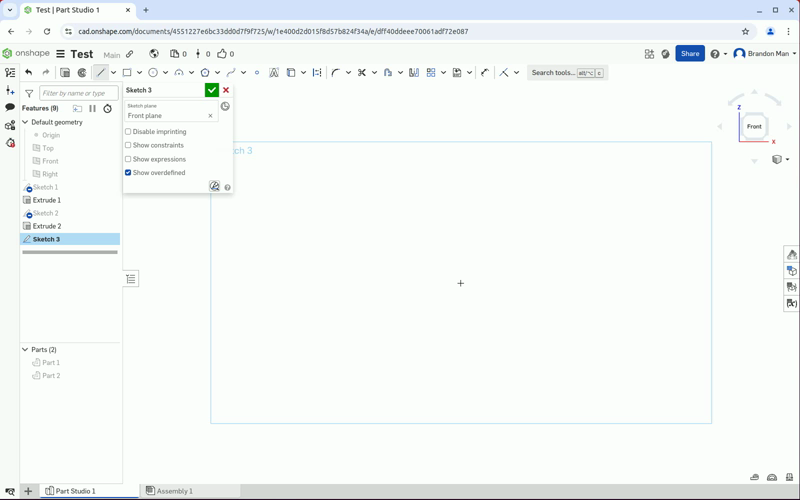
key_up(shift)
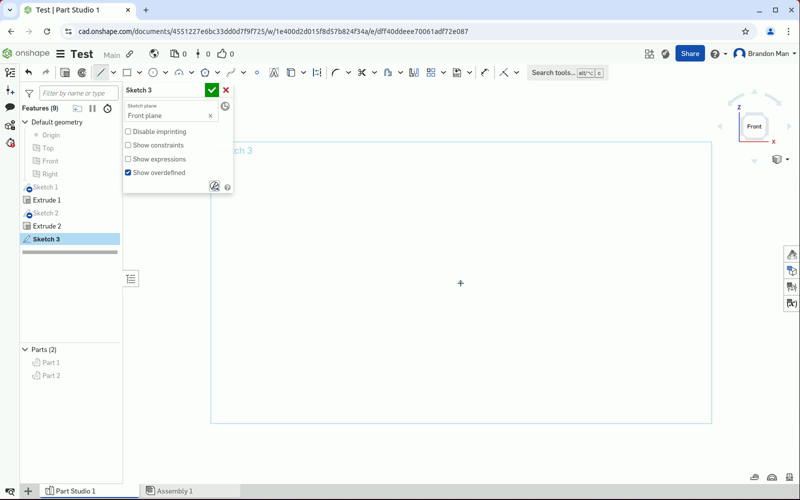
key_down(shift)
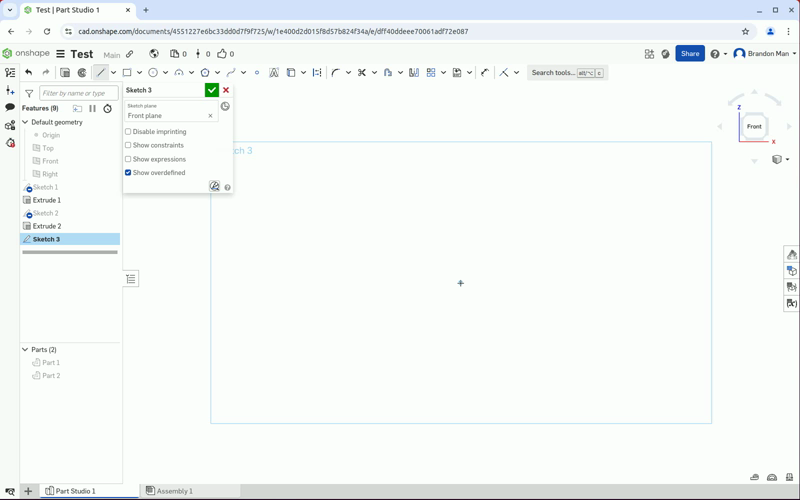
mouse_move(490, 282)
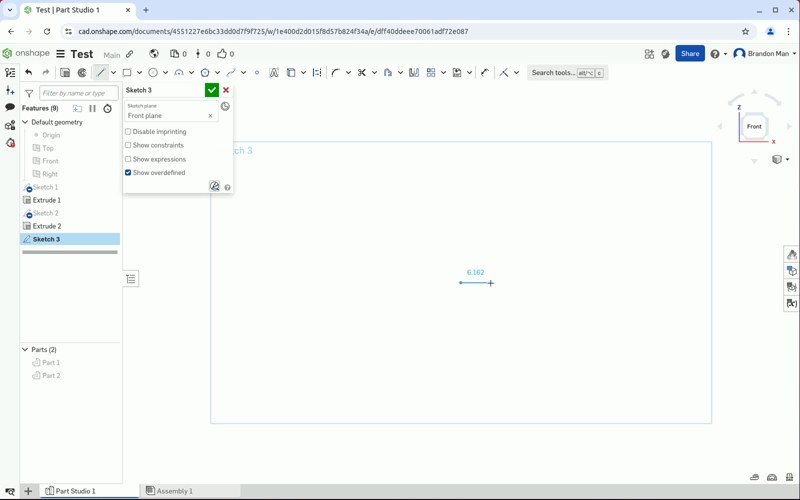
mouse_move(516, 282)
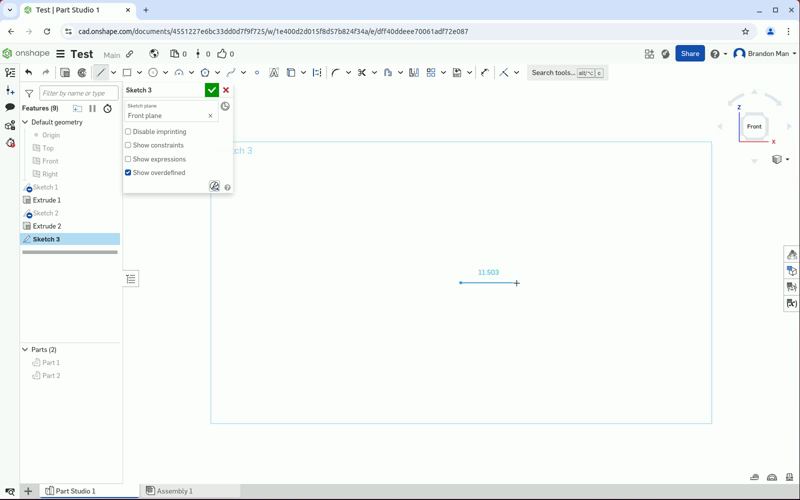
click(516, 282)
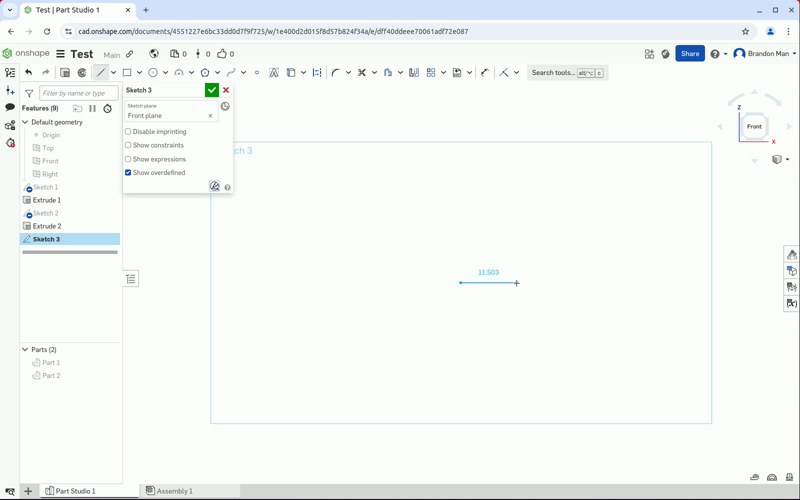
key_up(shift)
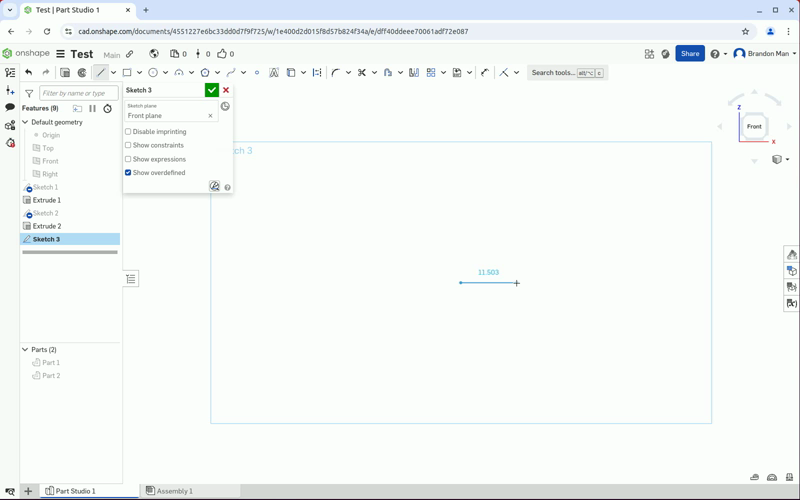
key(esc)
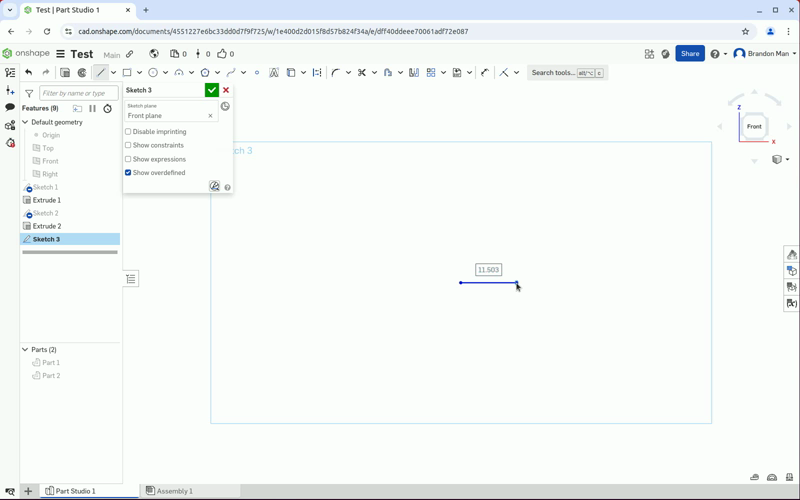
key(a)
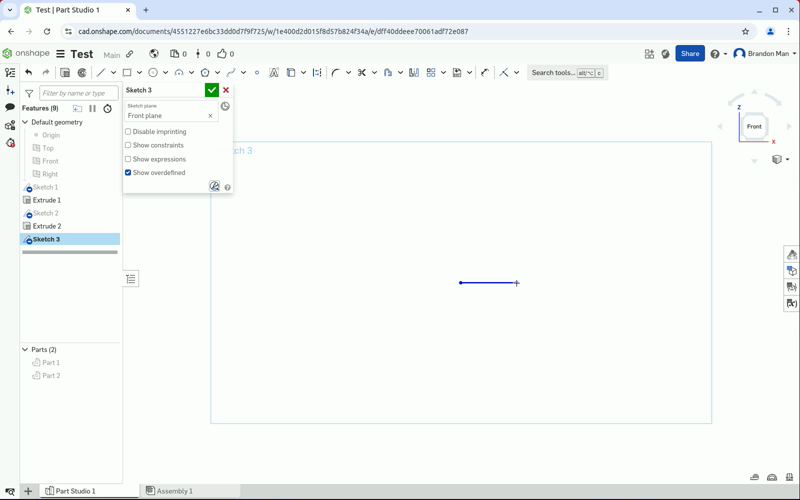
mouse_move(516, 282)
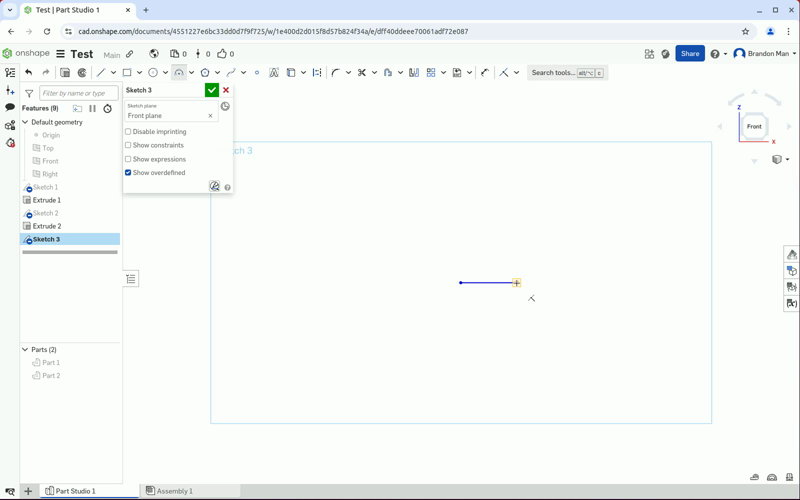
click(516, 282)
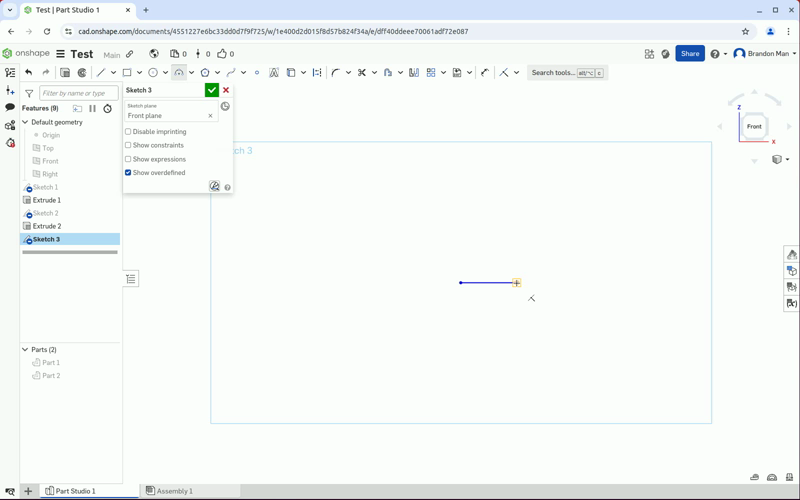
key_down(shift)
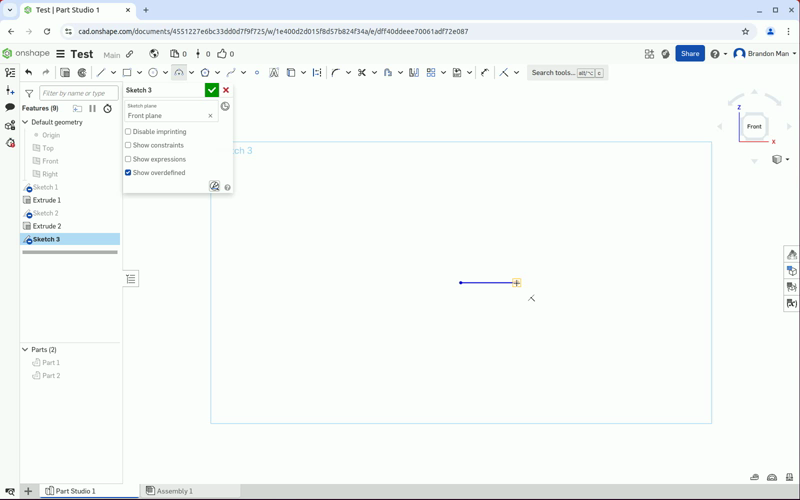
mouse_move(516, 198)
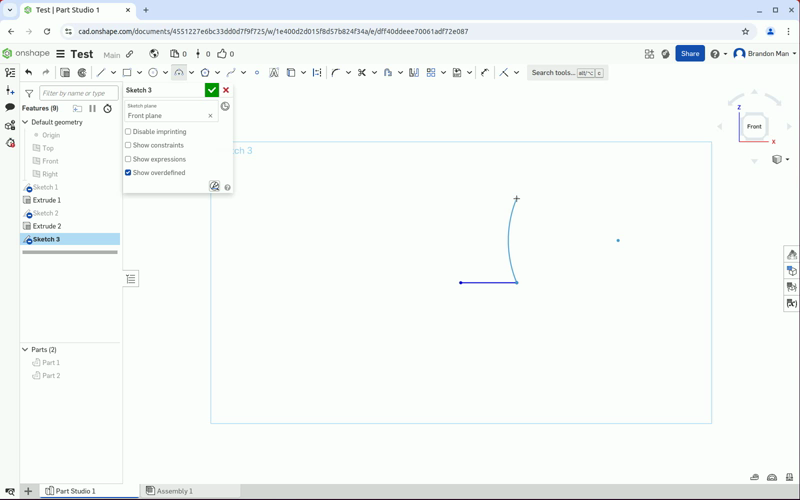
click(516, 198)
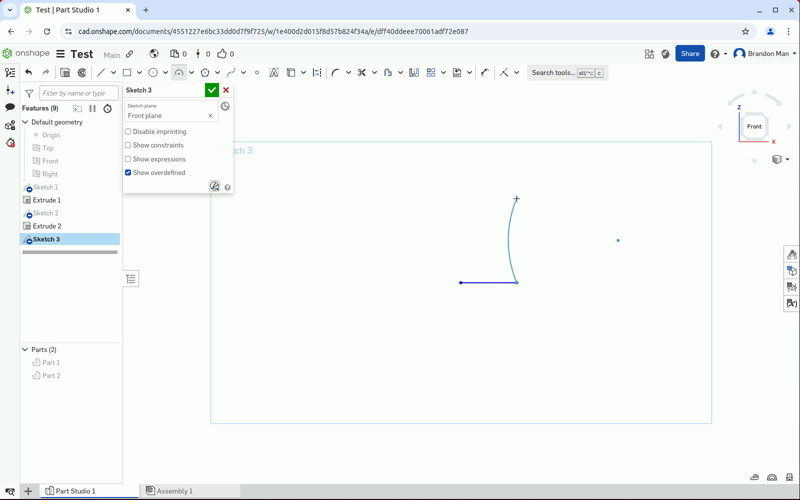
mouse_move(474, 240)
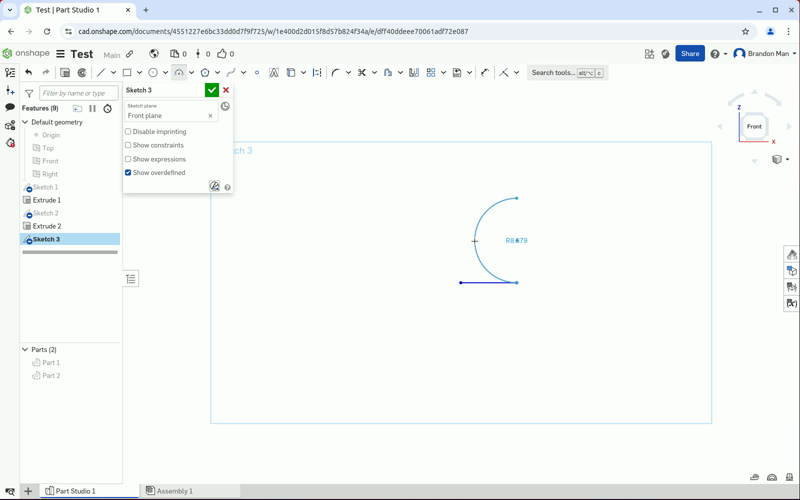
click(474, 240)
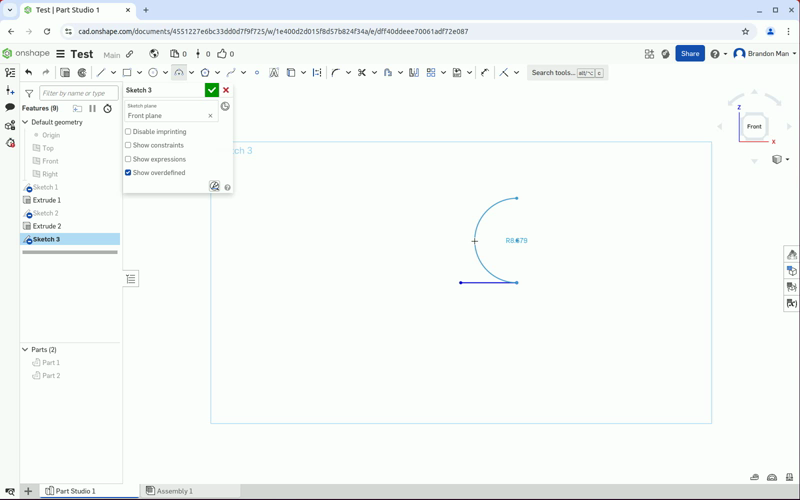
key_up(shift)
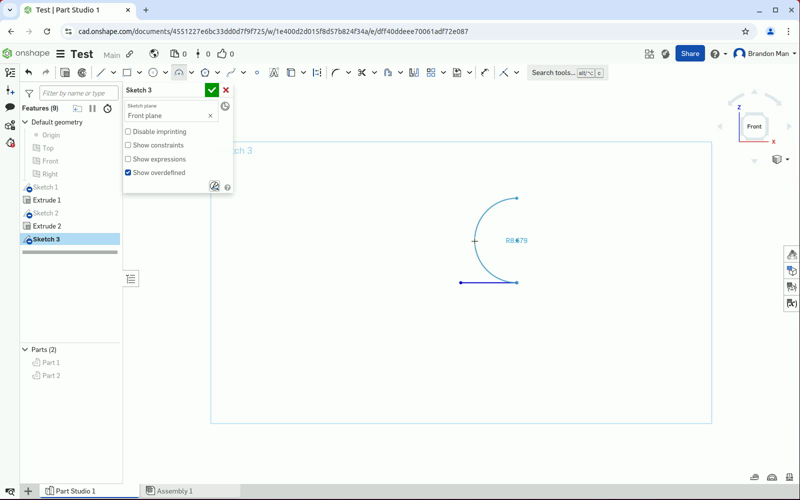
key(esc)
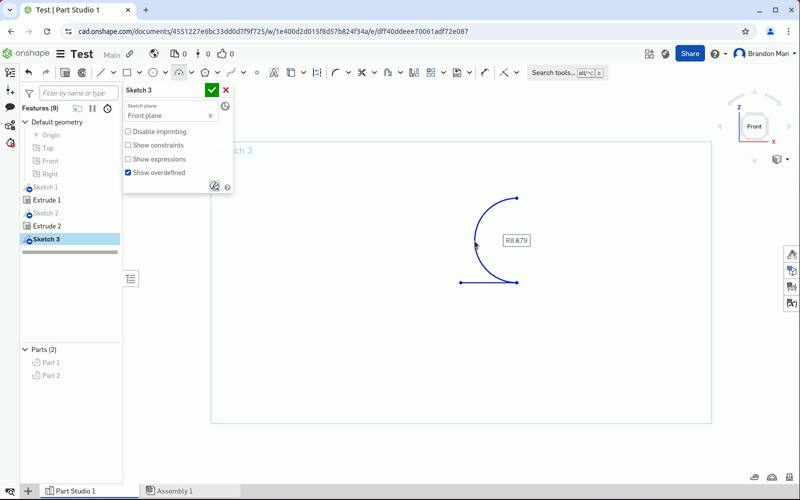
key(l)
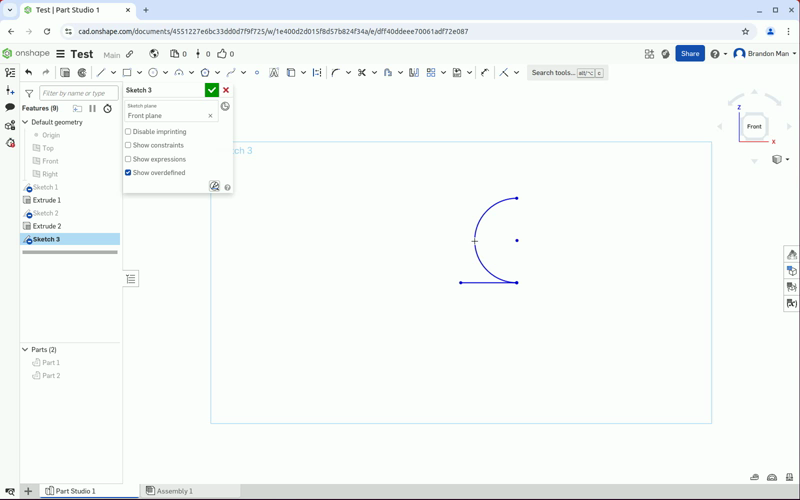
mouse_move(516, 198)
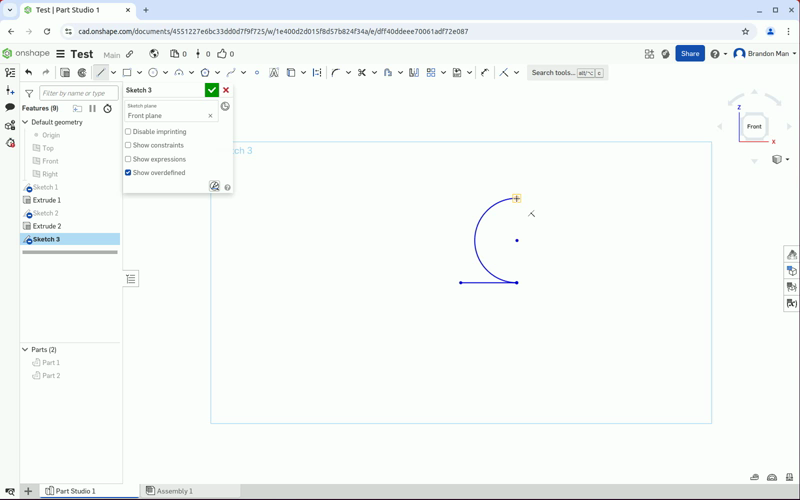
click(516, 198)
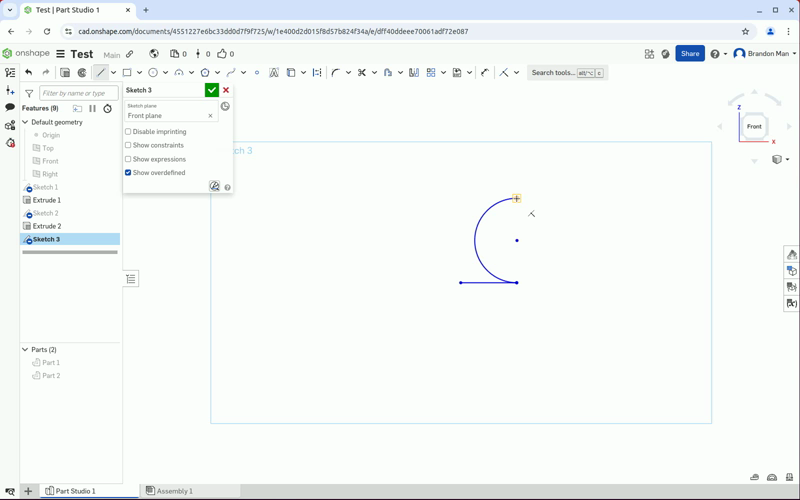
key_down(shift)
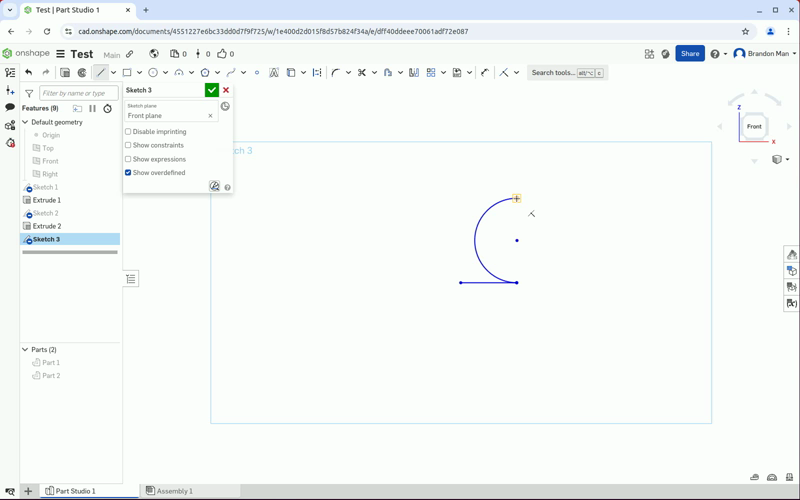
mouse_move(546, 198)
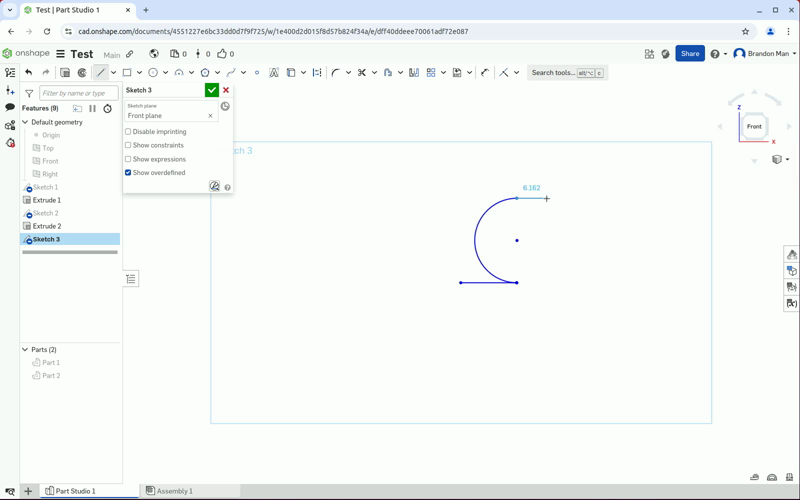
mouse_move(460, 198)
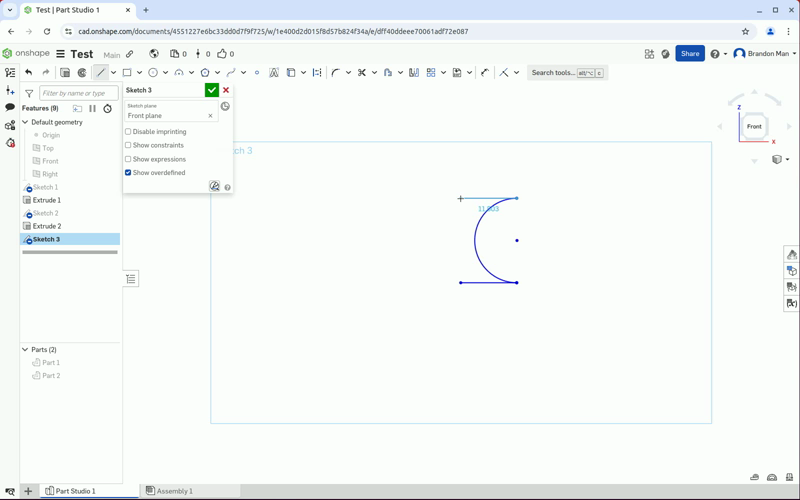
click(460, 198)
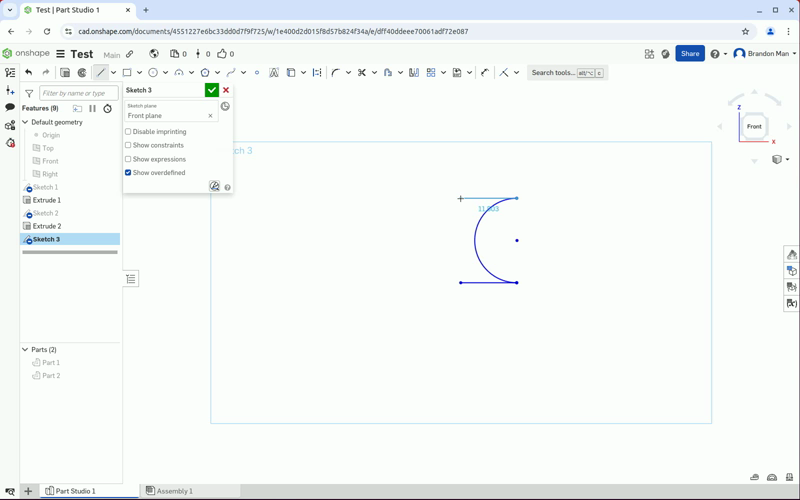
key_up(shift)
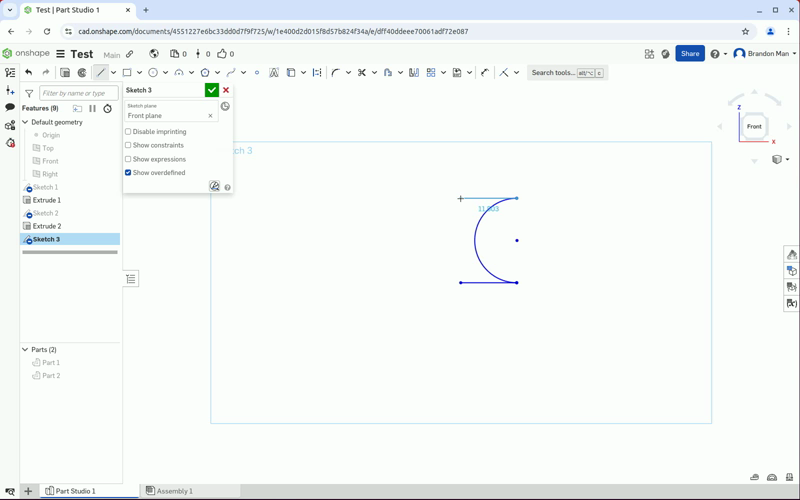
key_down(shift)
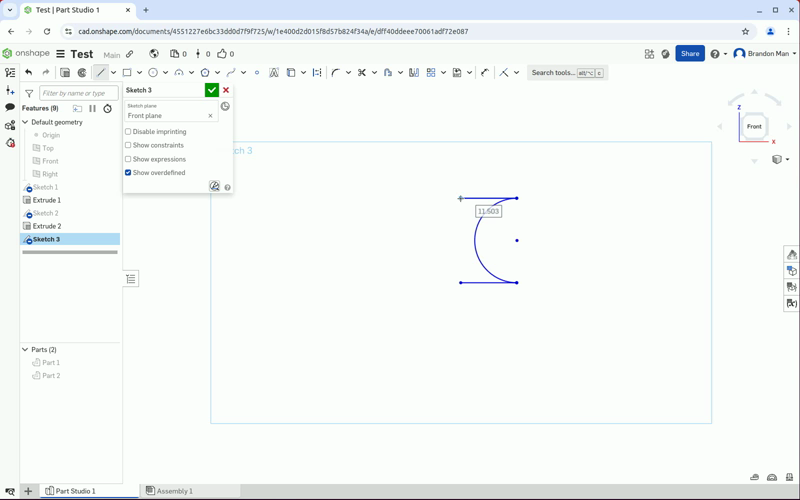
mouse_move(460, 282)
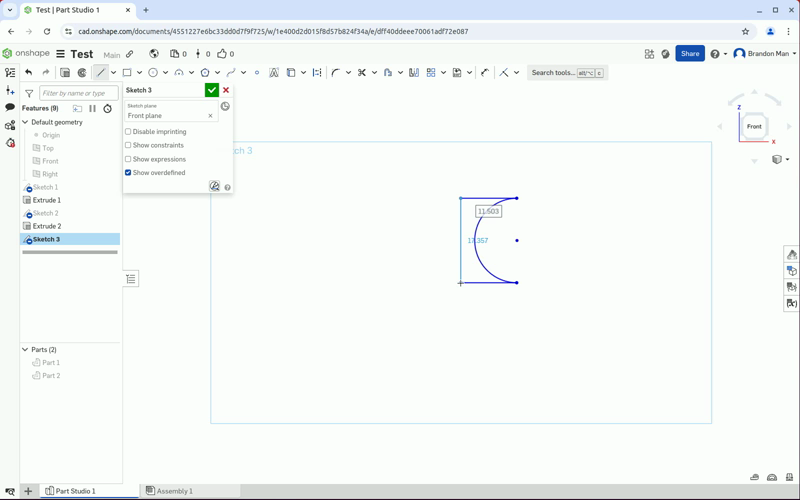
key_up(shift)
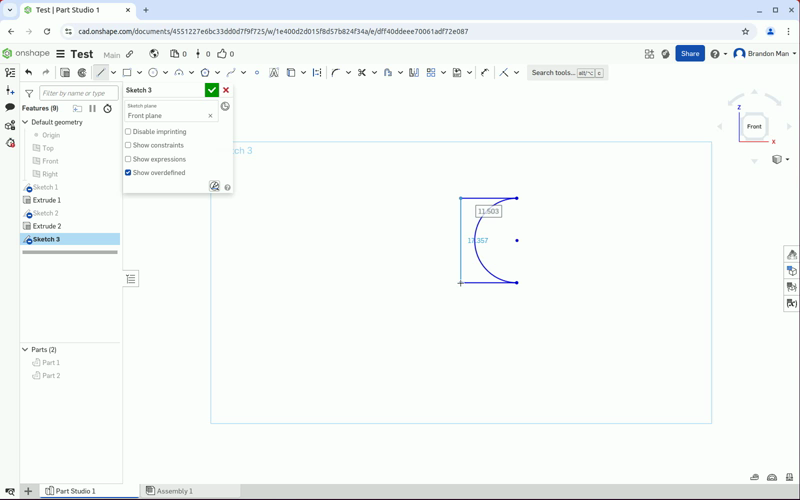
click(460, 282)
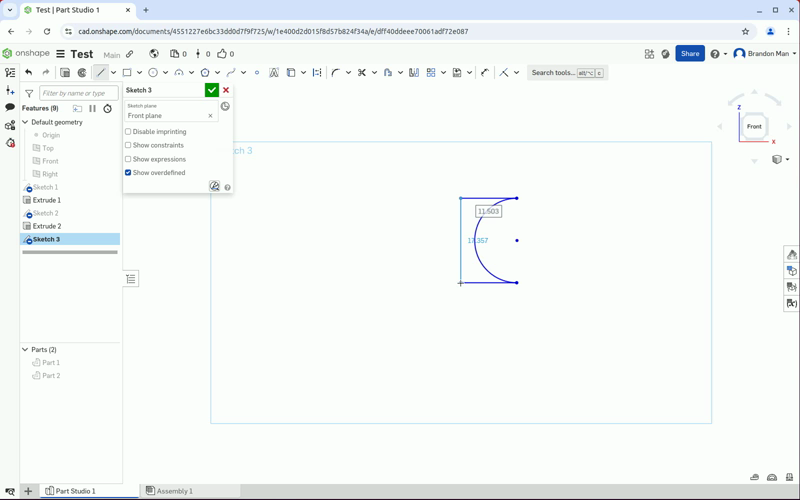
key(esc)
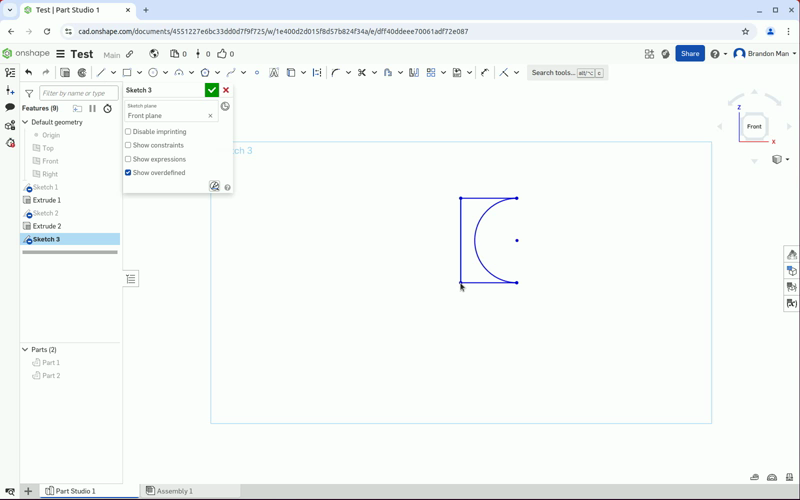
mouse_move(500, 224)
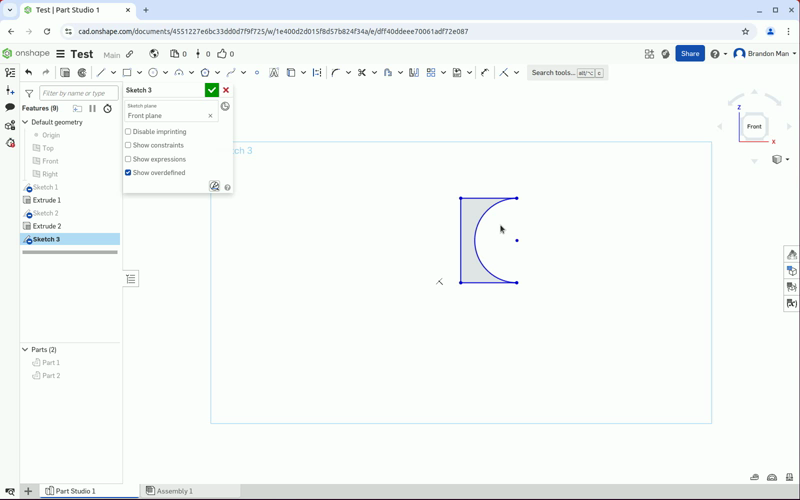
scroll(6)
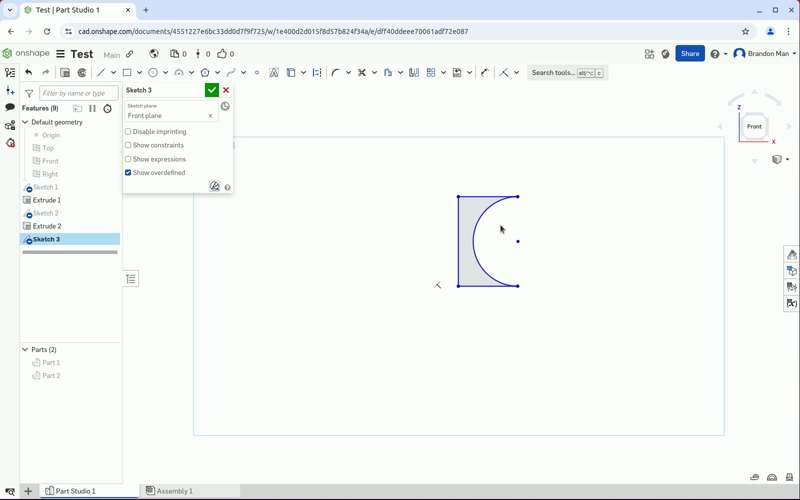
scroll(6)
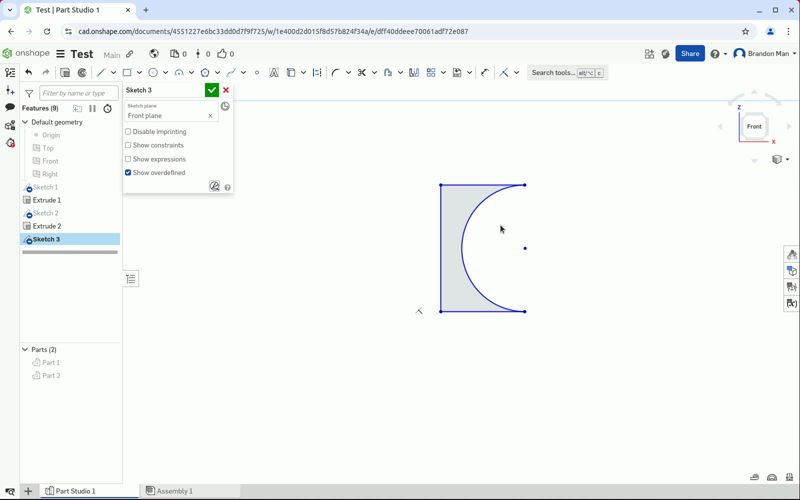
scroll(6)
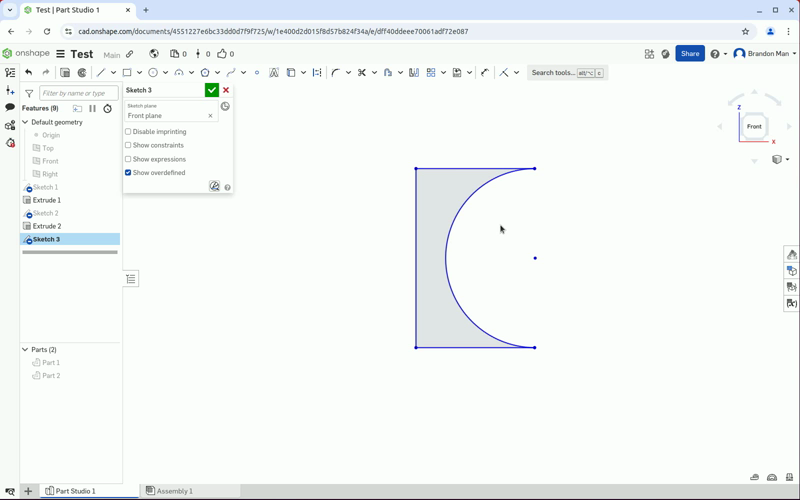
scroll(6)
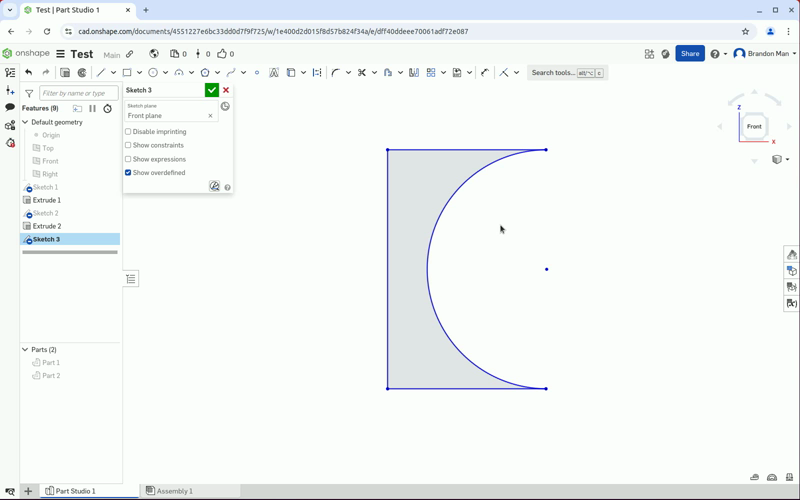
scroll(6)
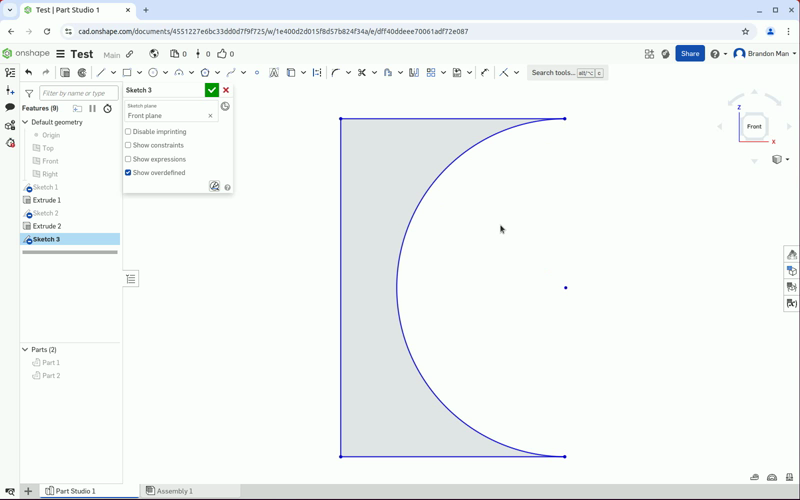
scroll(6)
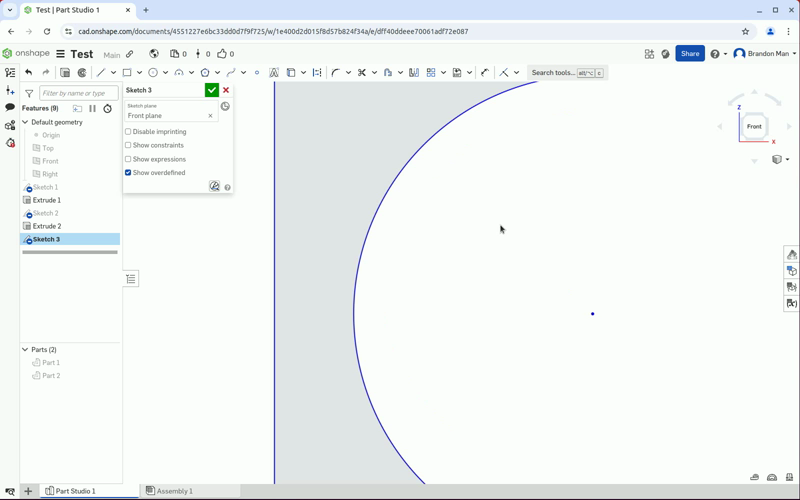
scroll(6)
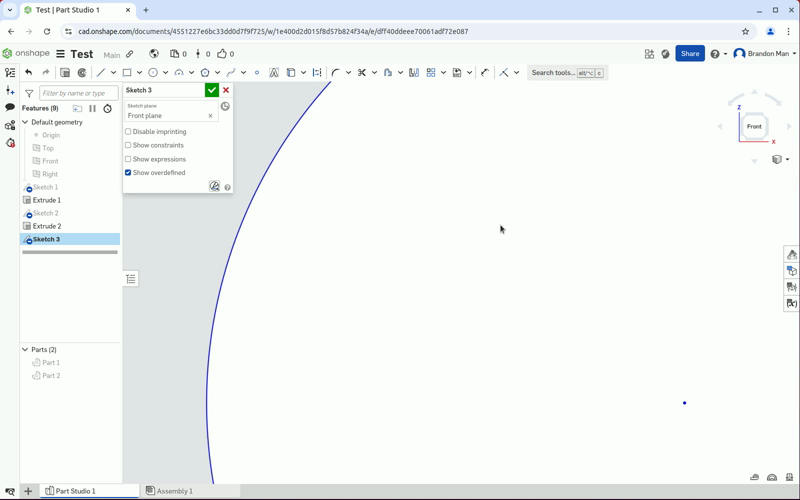
click(500, 224)
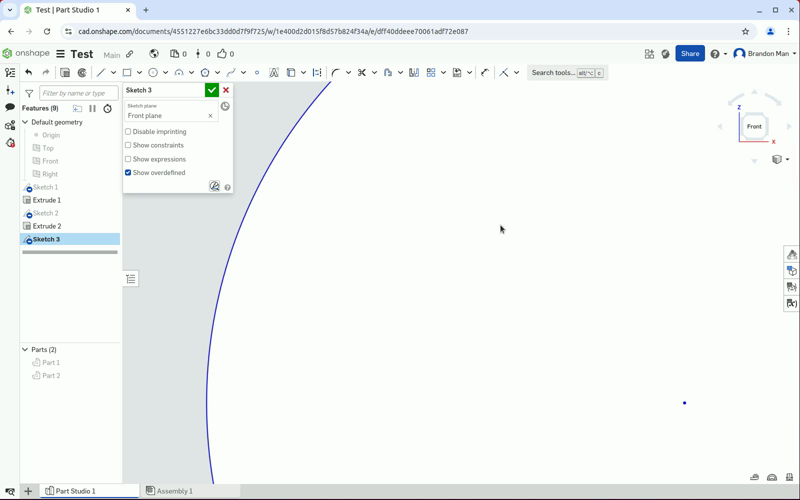
scroll(-6)
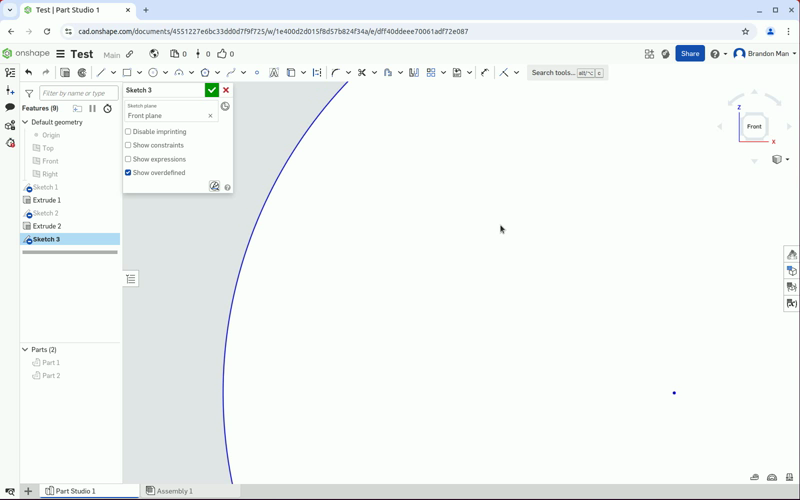
scroll(-6)
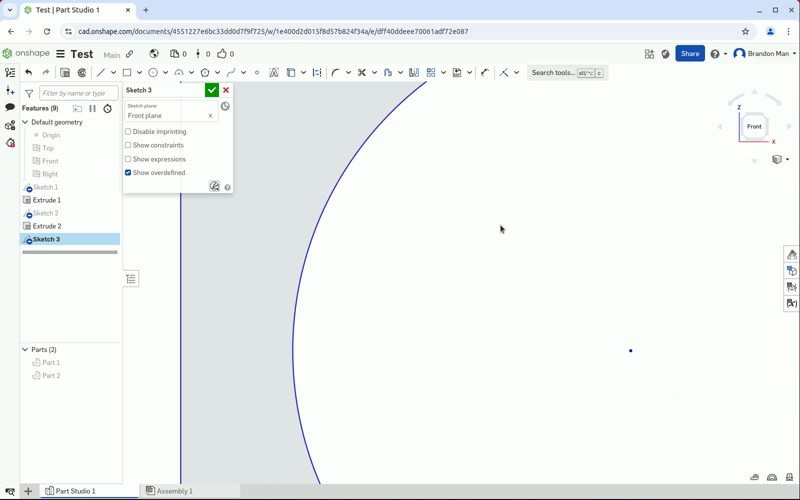
scroll(-6)
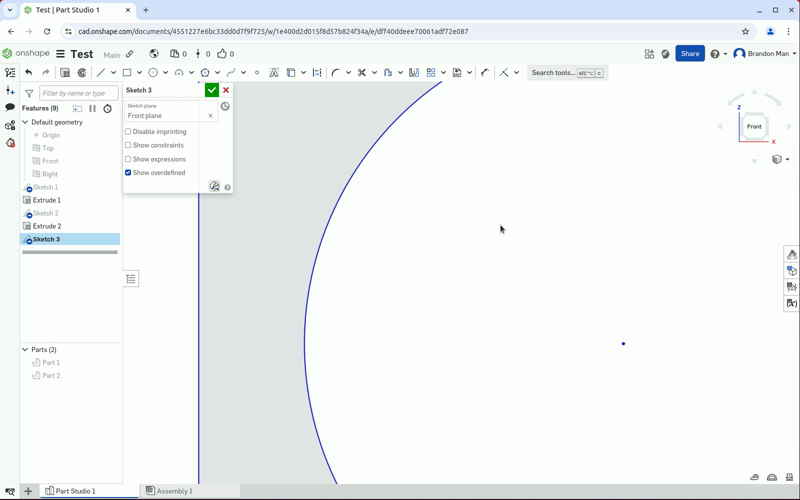
scroll(-6)
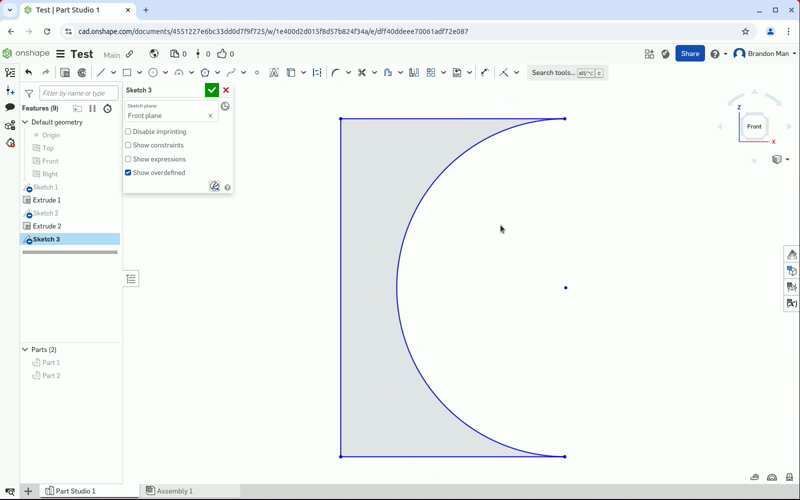
scroll(-6)
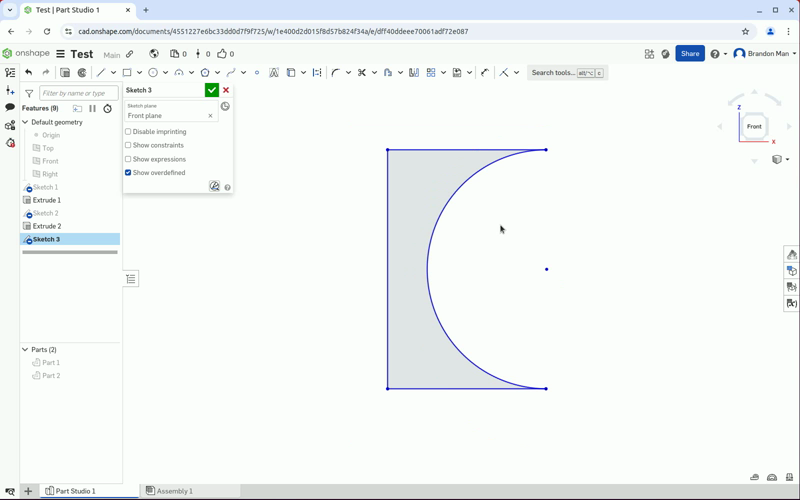
scroll(-6)
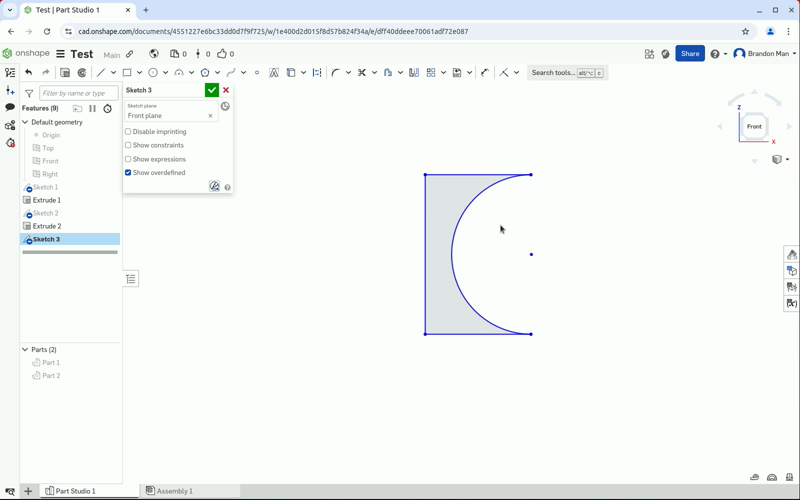
scroll(-6)
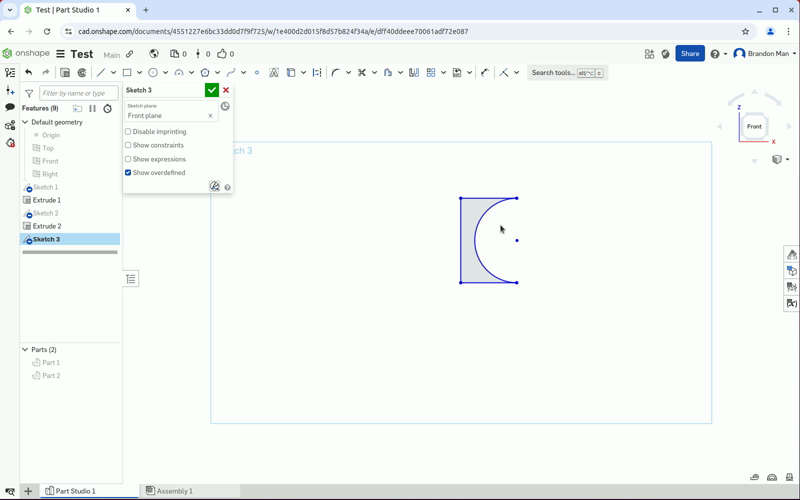
mouse_move(73, 352)
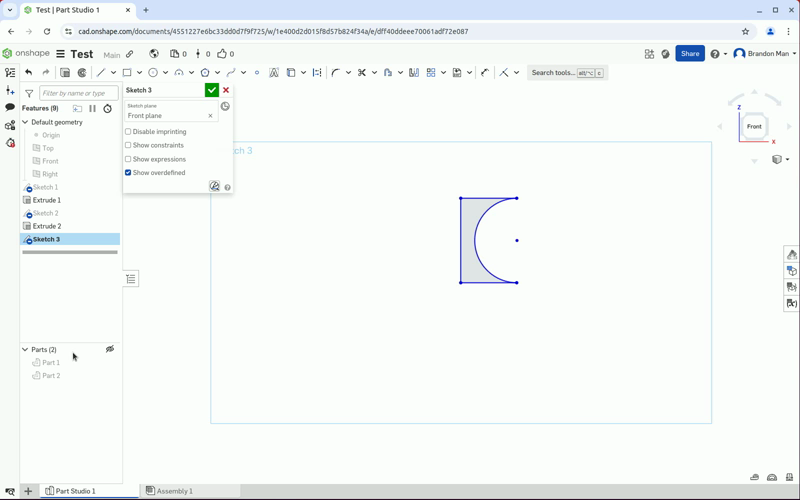
key(shift+y)
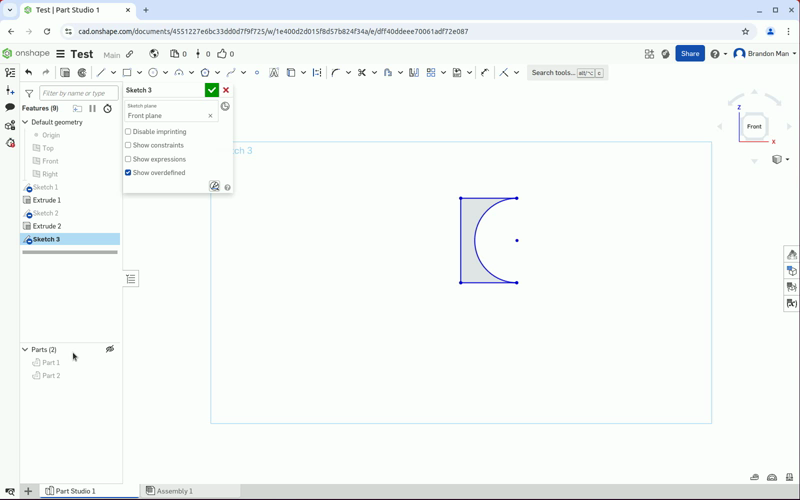
key(shift+e)
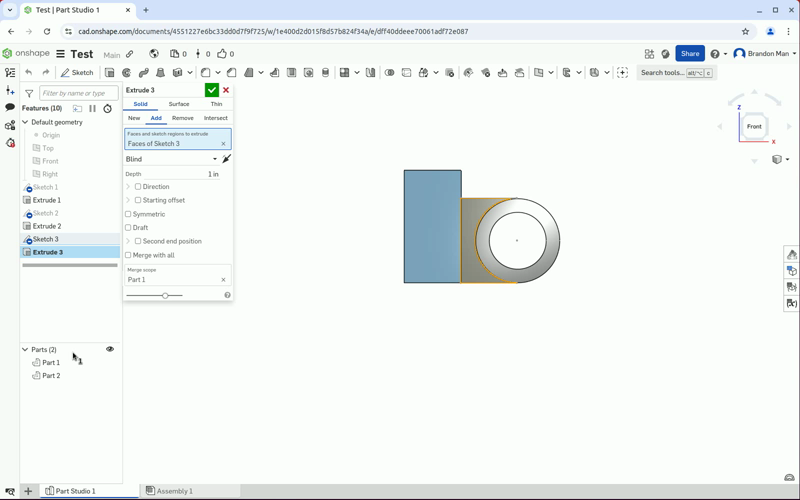
mouse_move(143, 106)
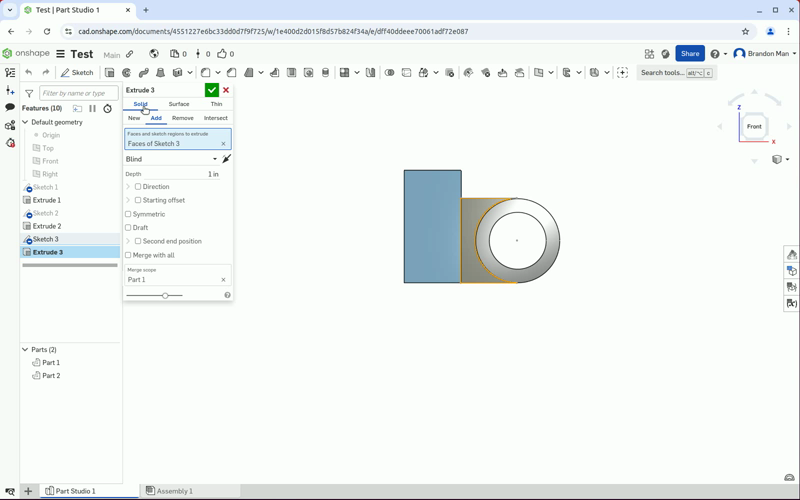
click(143, 106)
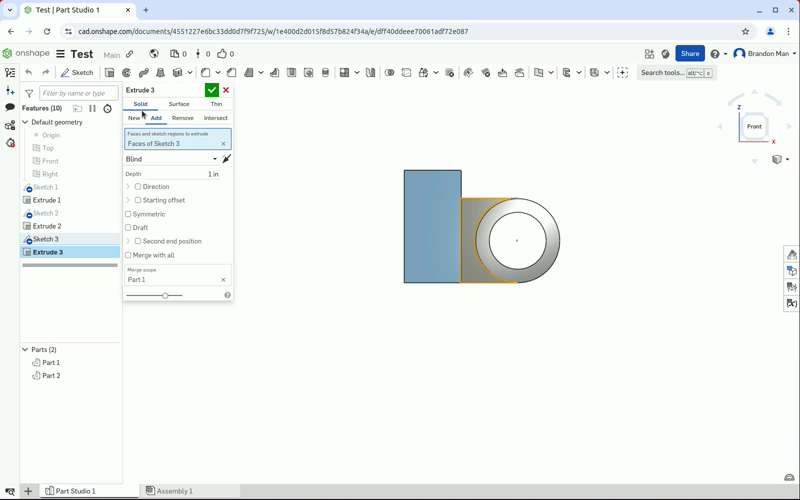
mouse_move(137, 120)
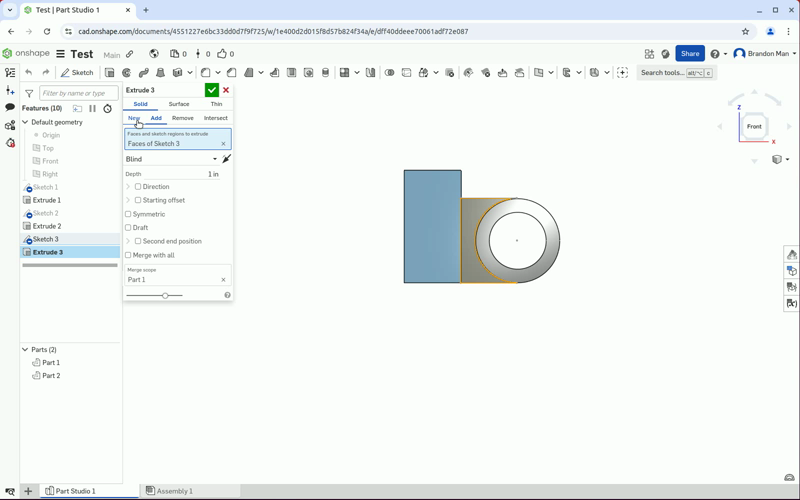
click(137, 120)
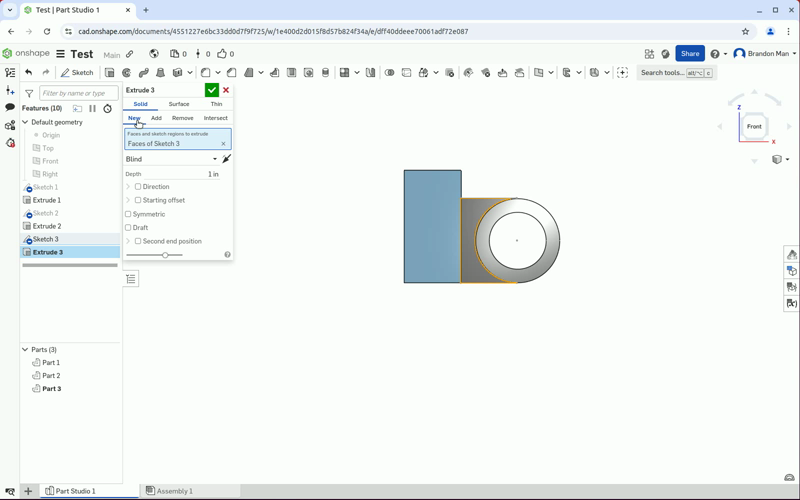
key(tab, 4)
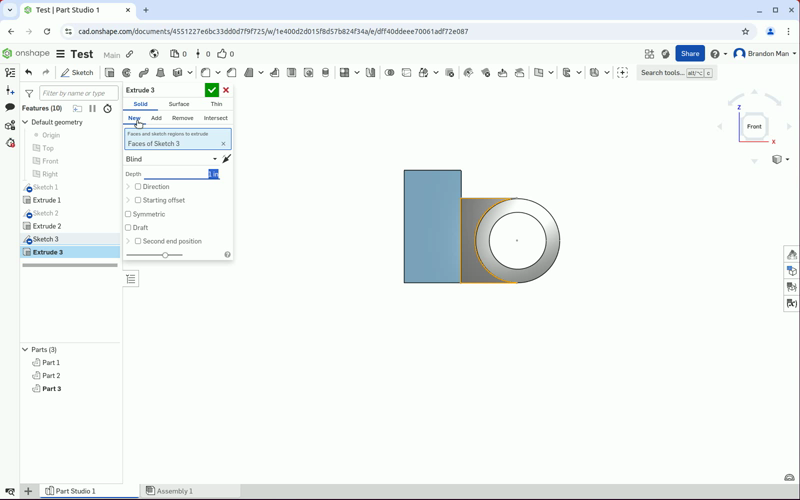
text(11.554)
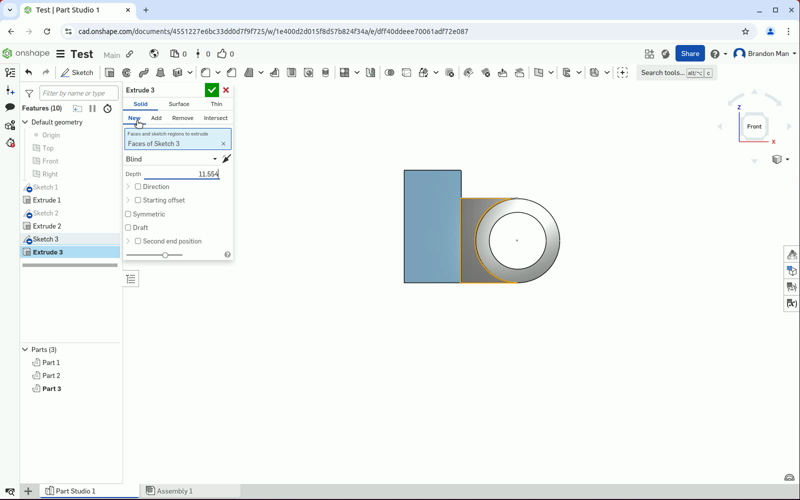
key(tab, 3)
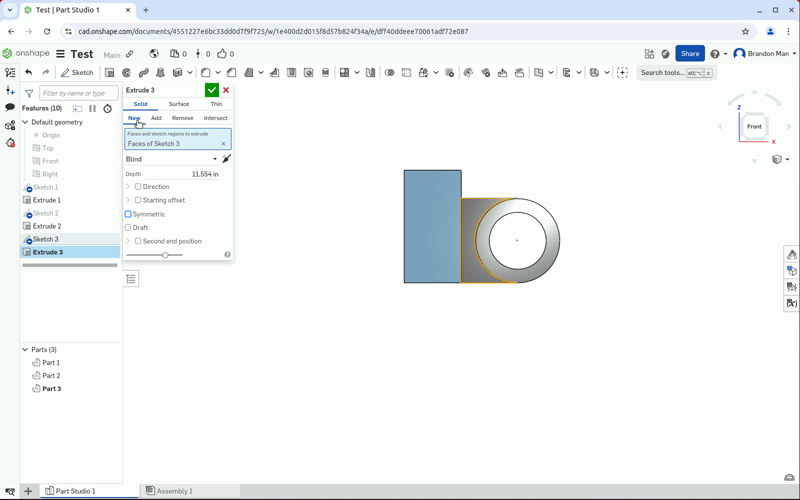
key(space)
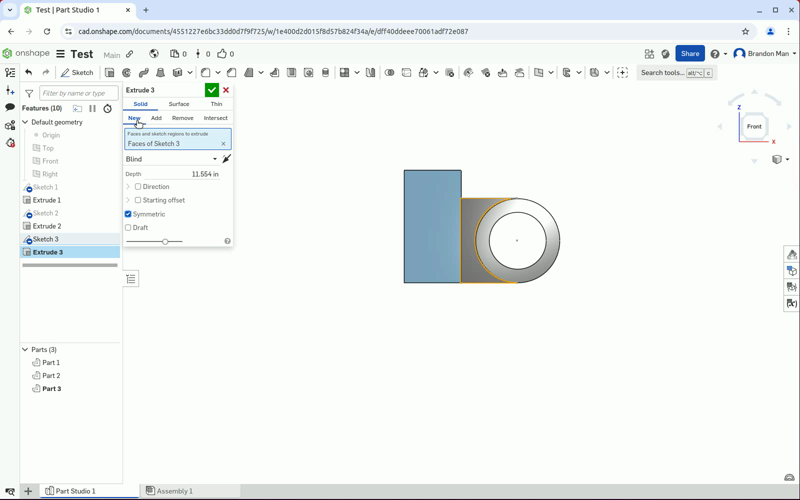
key(enter)
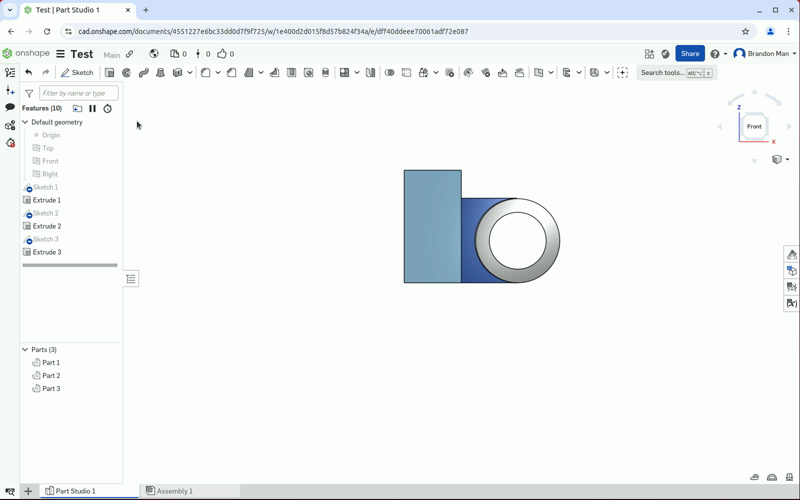
key(shift+h)
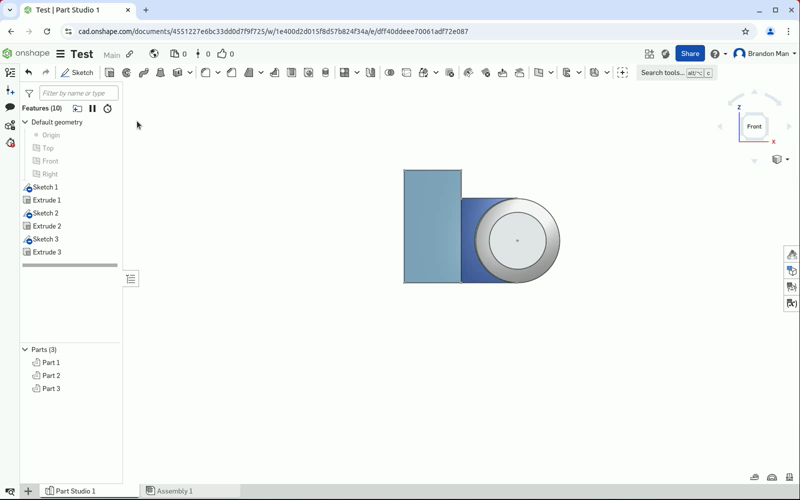
key(shift+h)
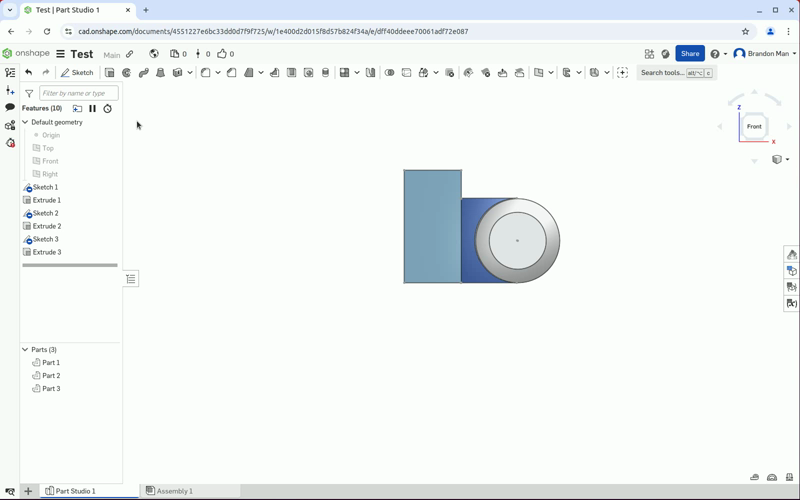
key(shift+7)
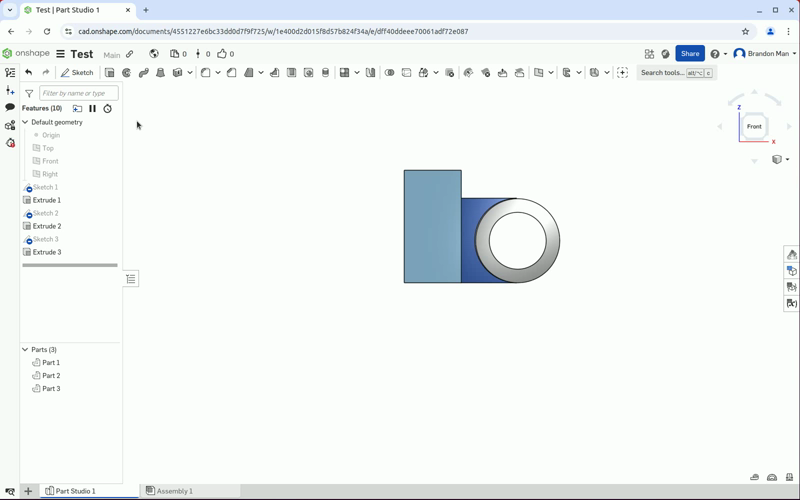
key(left, 2)
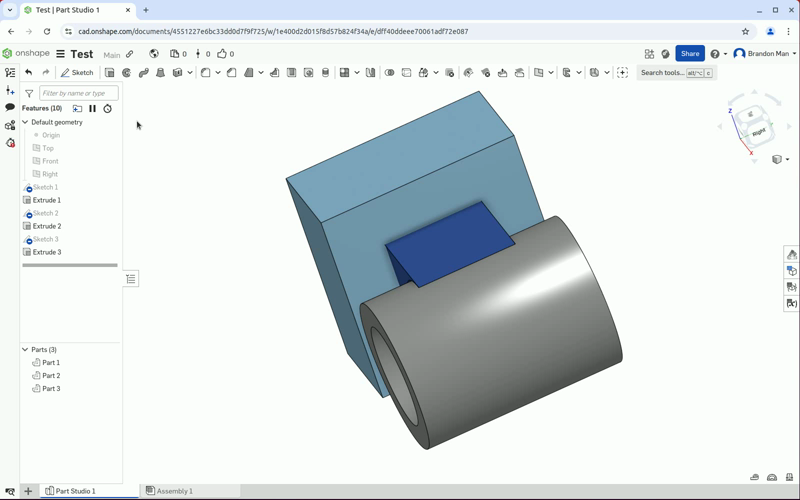
key(down, 2)
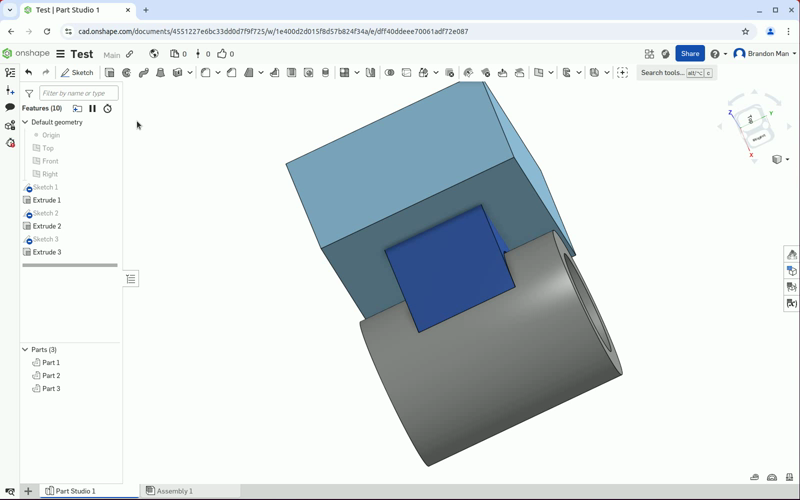
key(up, 2)
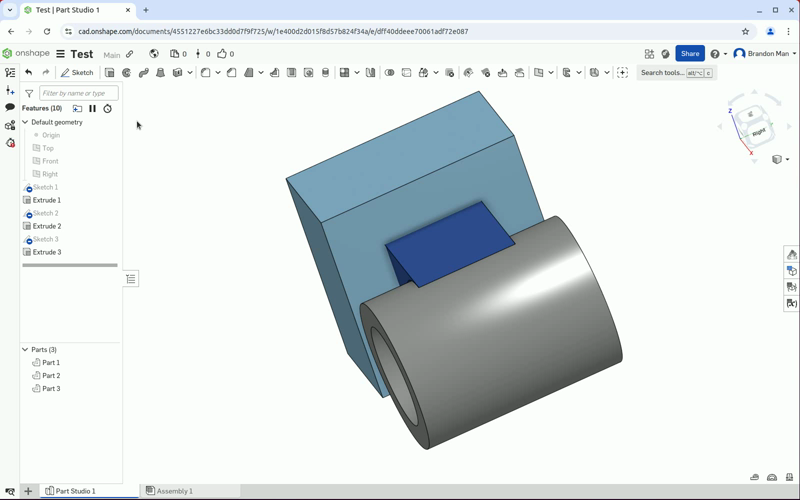
key(right, 2)
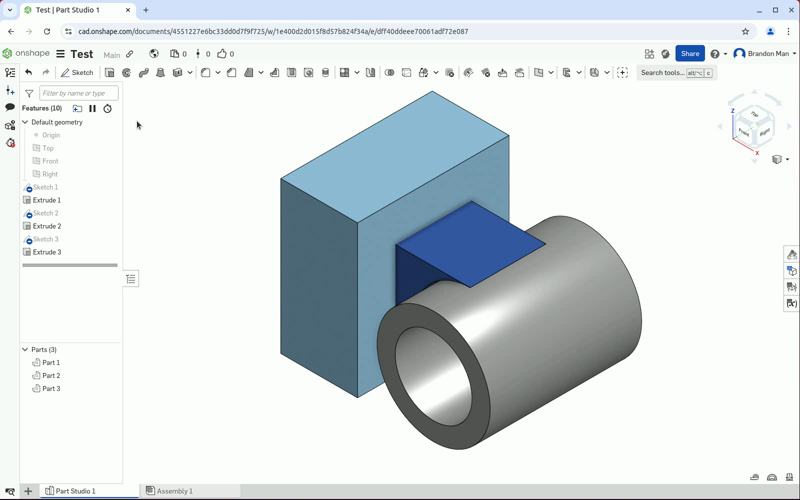
mouse_move(73, 189)
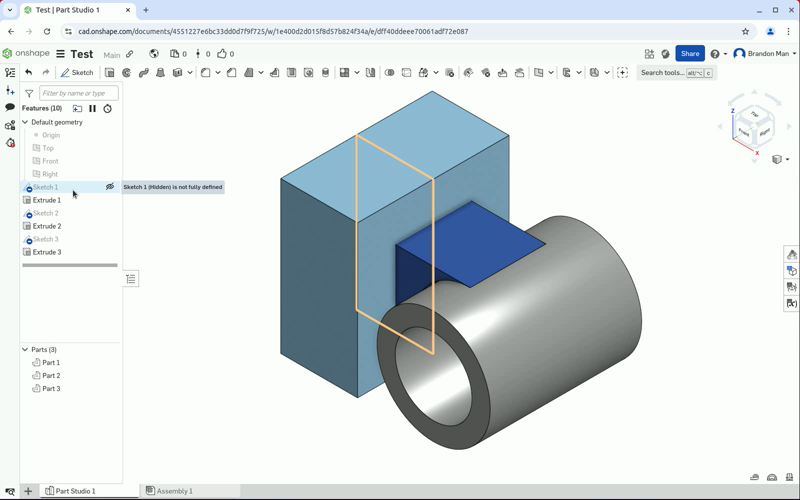
click(73, 189)